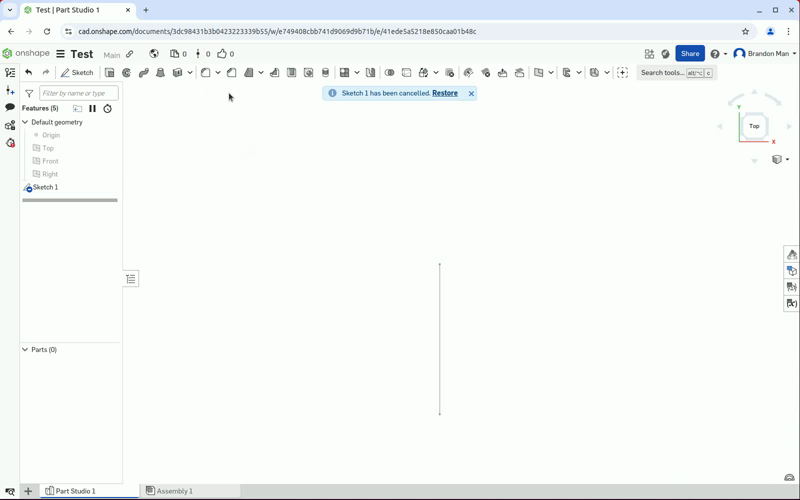
key(shift+h)
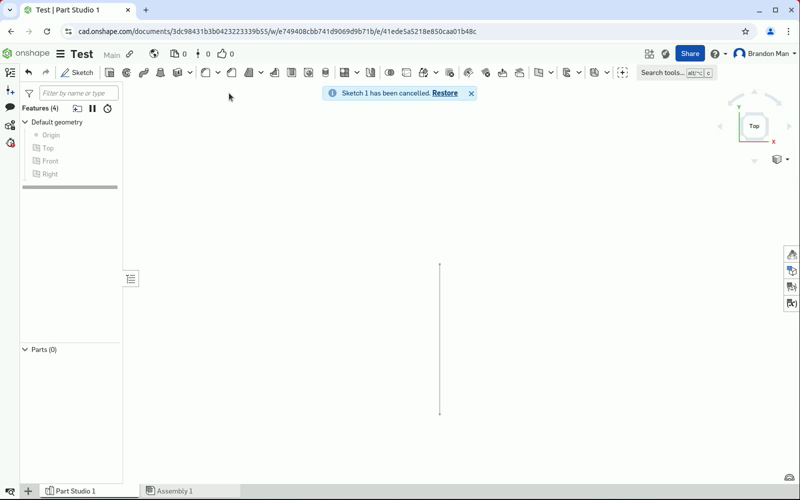
mouse_move(73, 352)
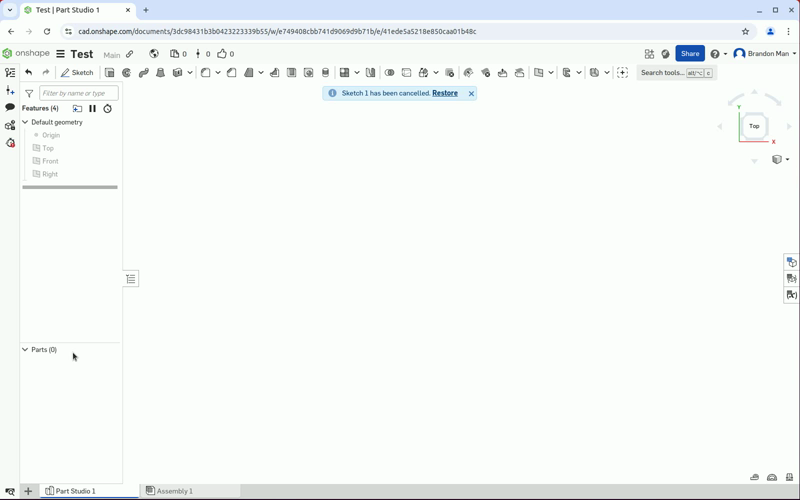
key(y)
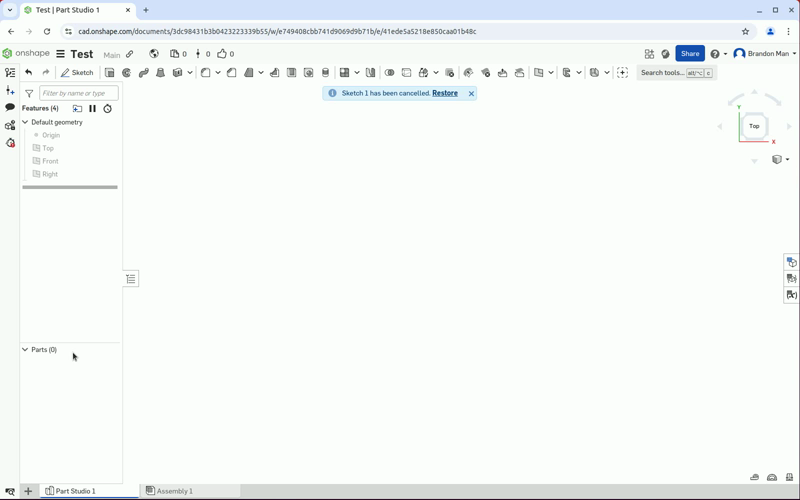
key(shift+p)
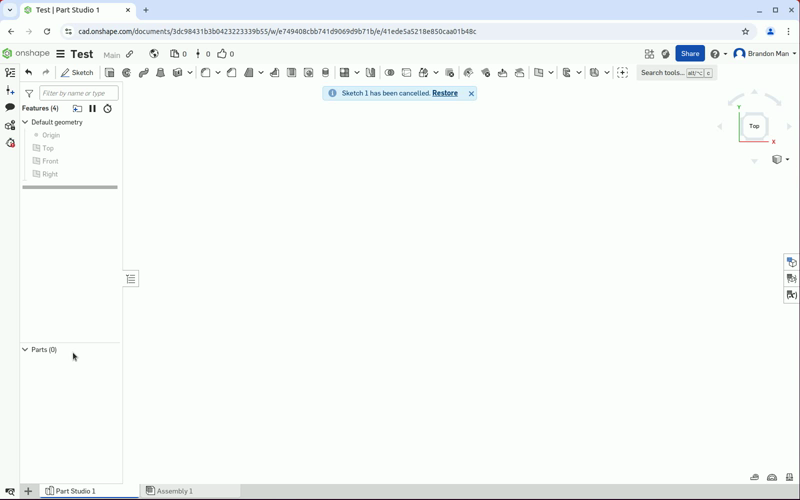
key(space)
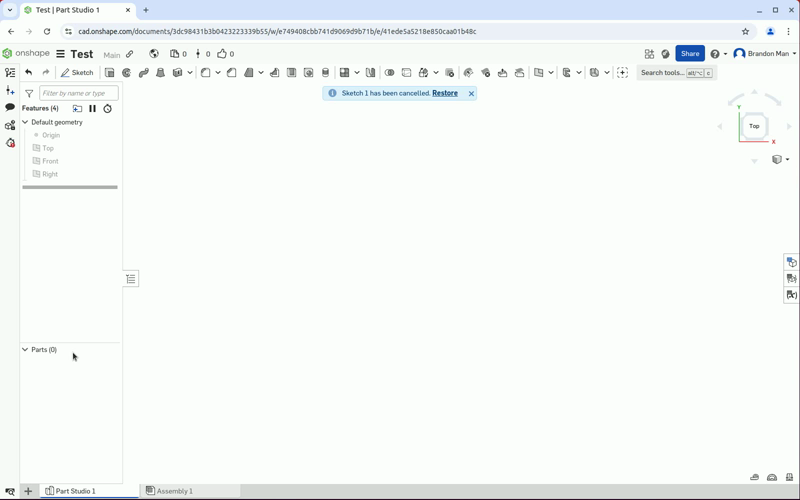
key_down(shift)
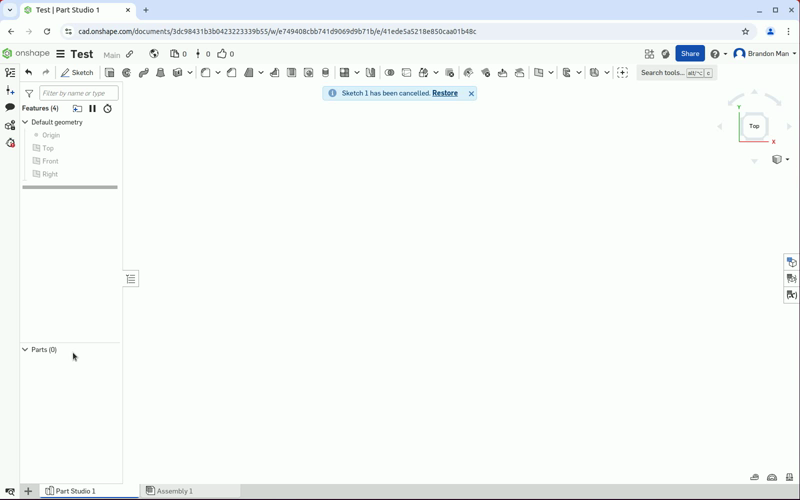
key(up)
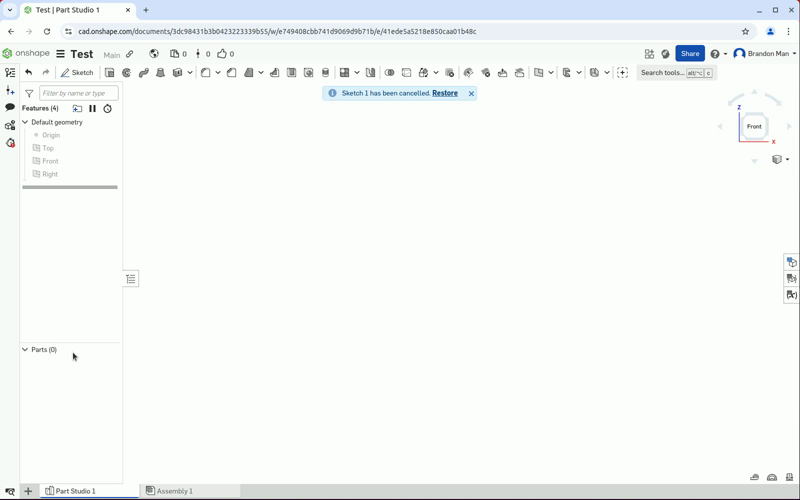
key_up(shift)
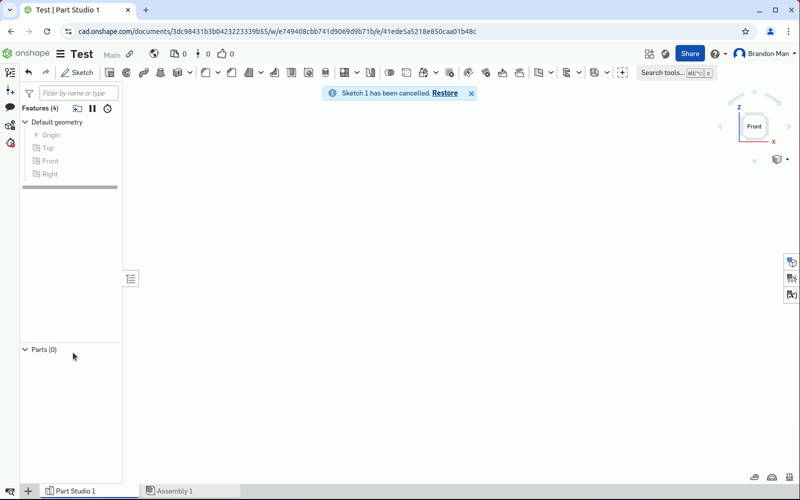
mouse_move(73, 352)
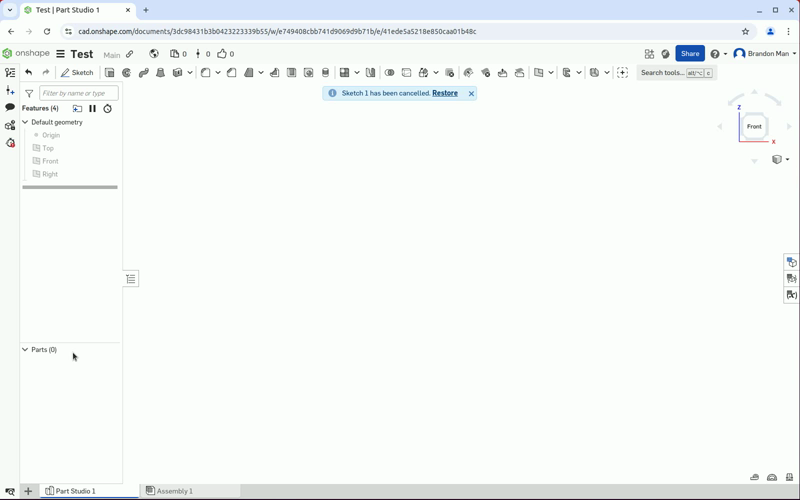
key(shift+y)
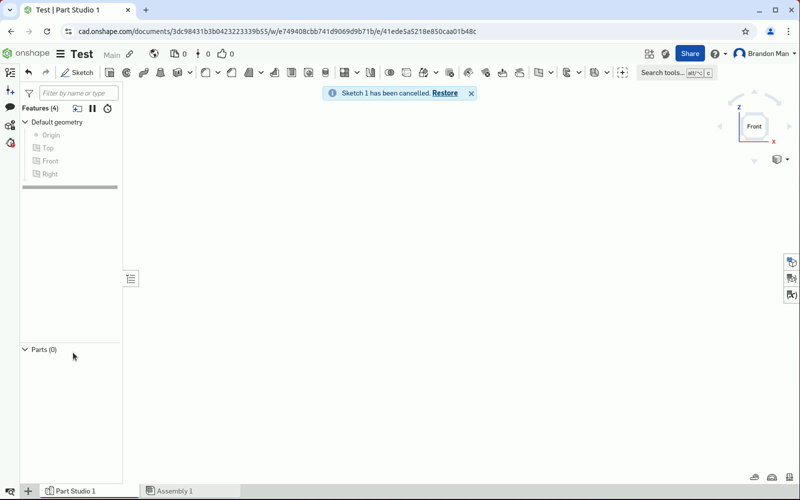
key(shift+s)
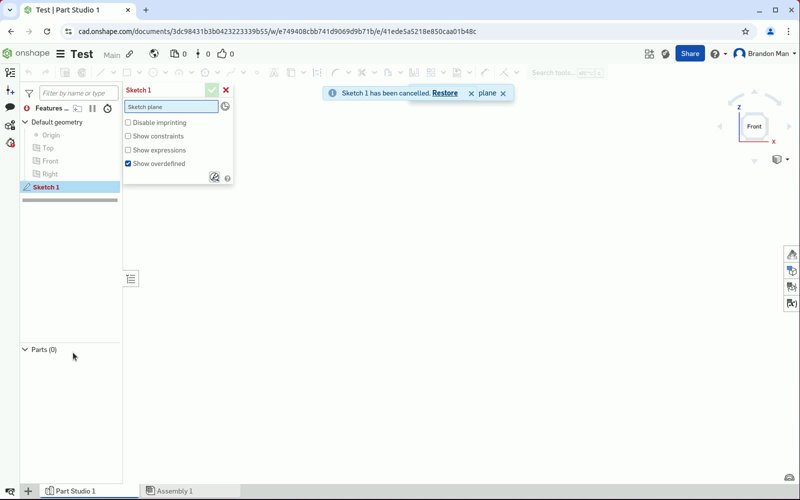
mouse_move(73, 163)
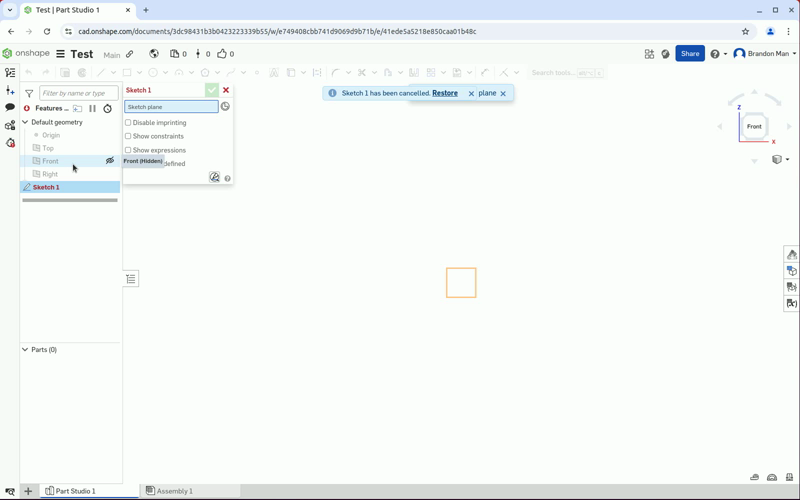
click(73, 163)
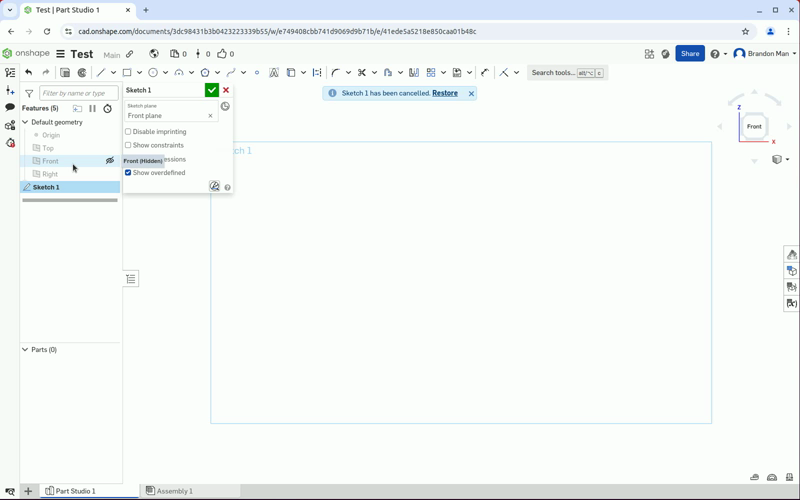
mouse_move(73, 352)
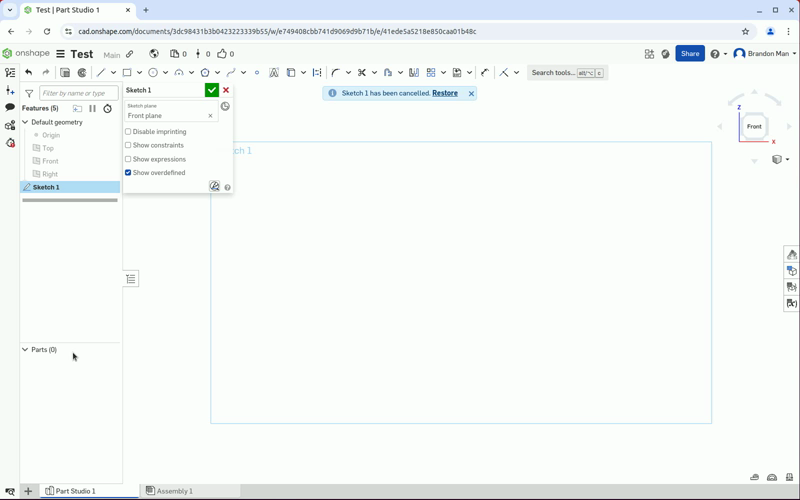
key(y)
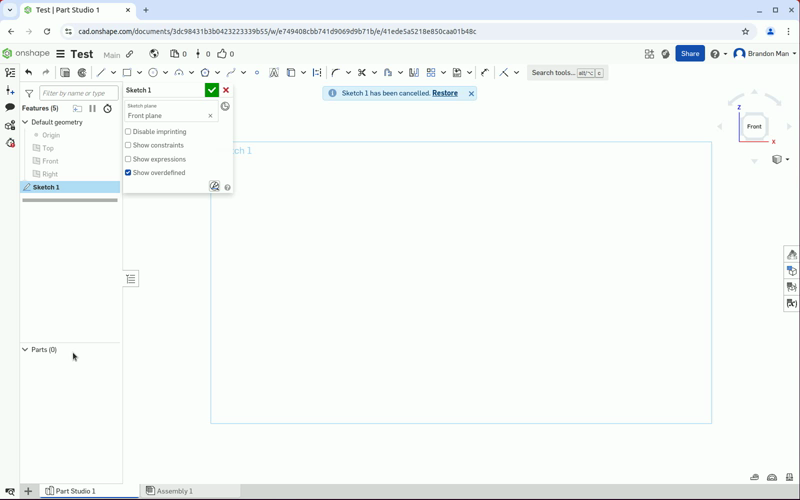
key(l)
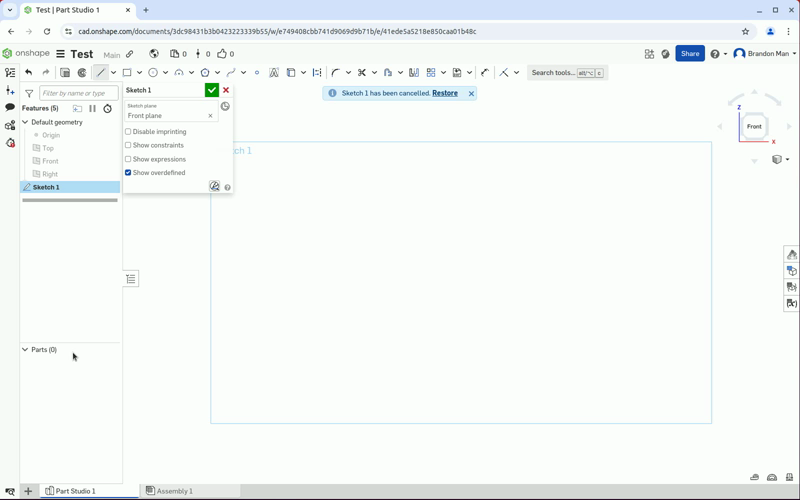
key_down(shift)
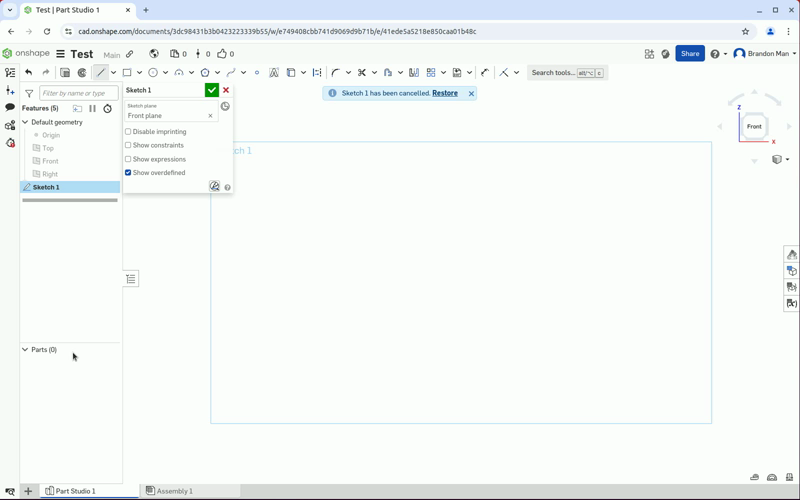
mouse_move(348, 395)
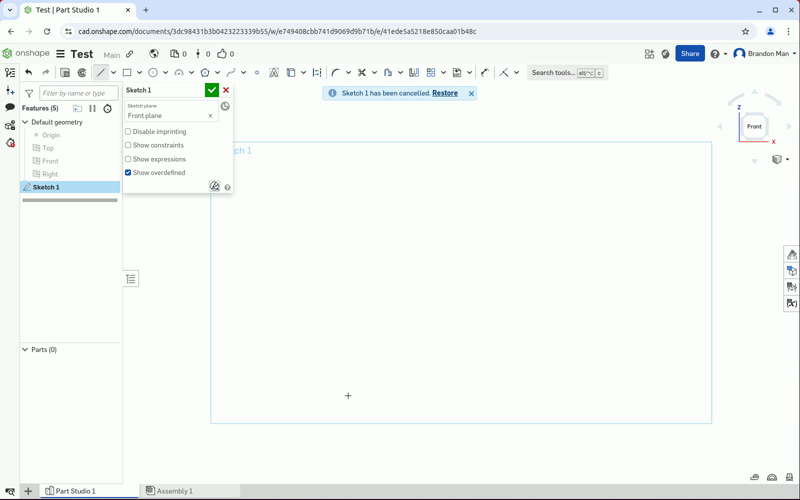
click(348, 395)
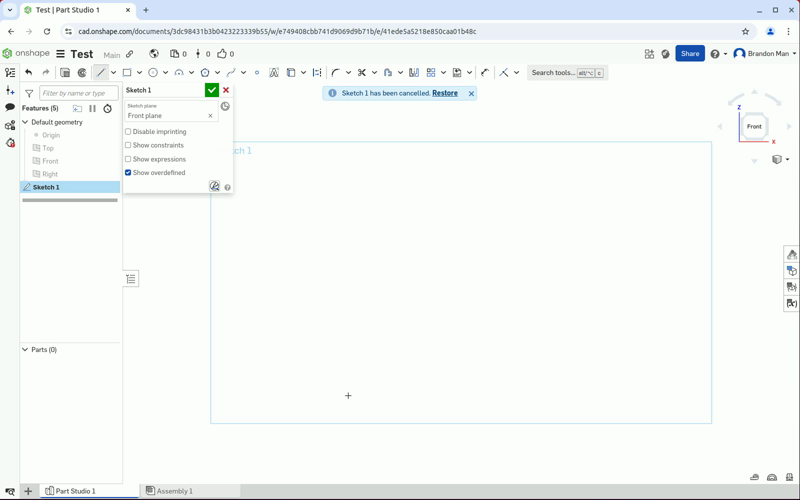
key_up(shift)
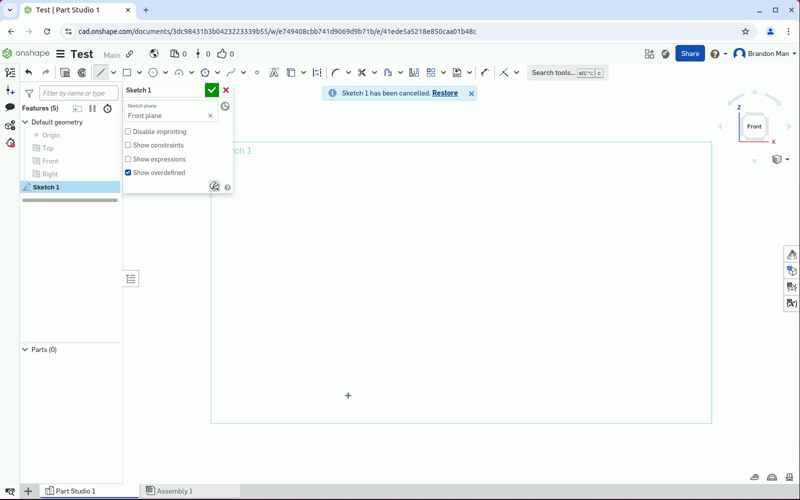
key_down(shift)
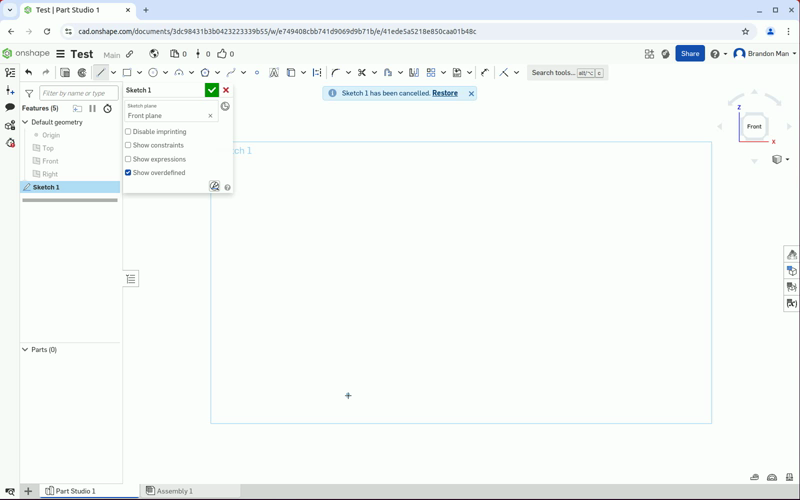
mouse_move(572, 395)
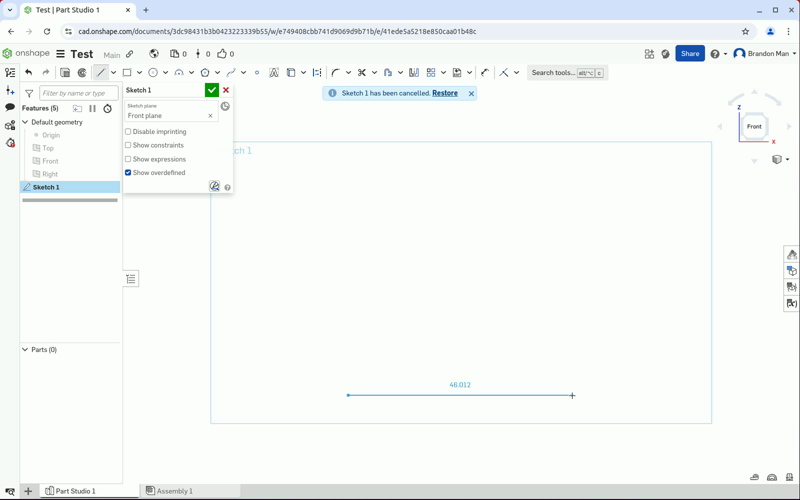
click(572, 395)
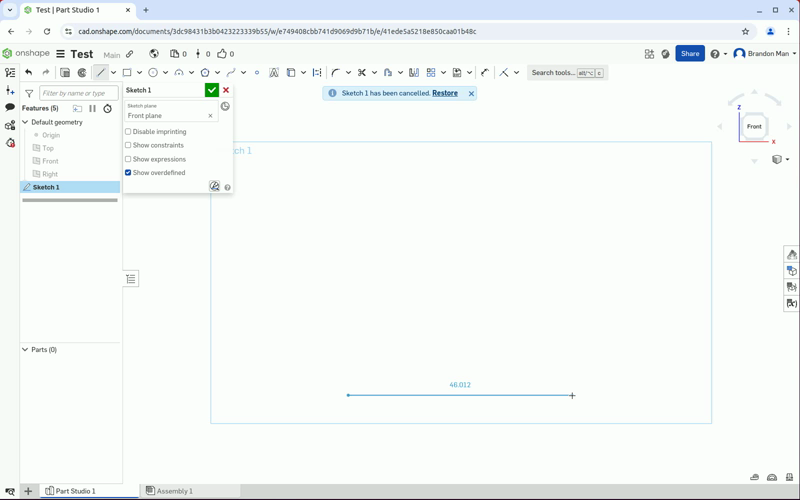
key_up(shift)
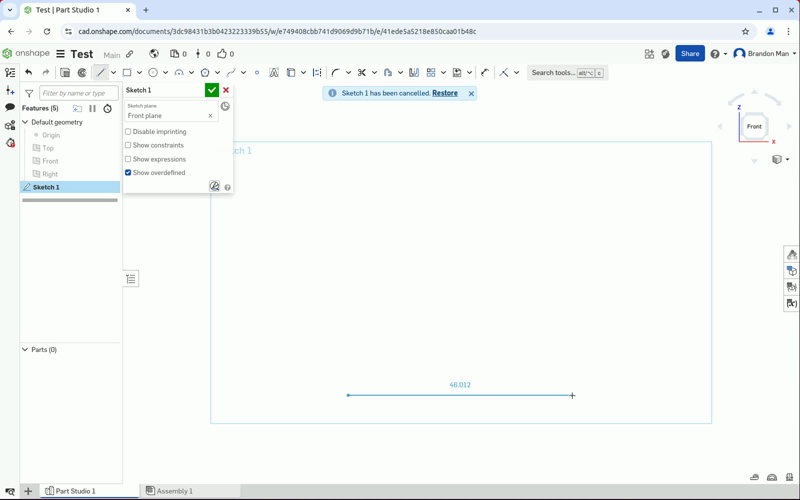
key_down(shift)
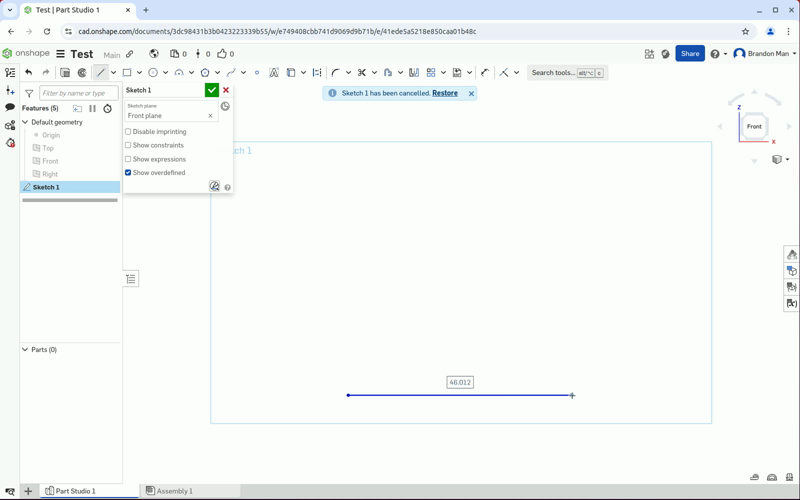
mouse_move(572, 171)
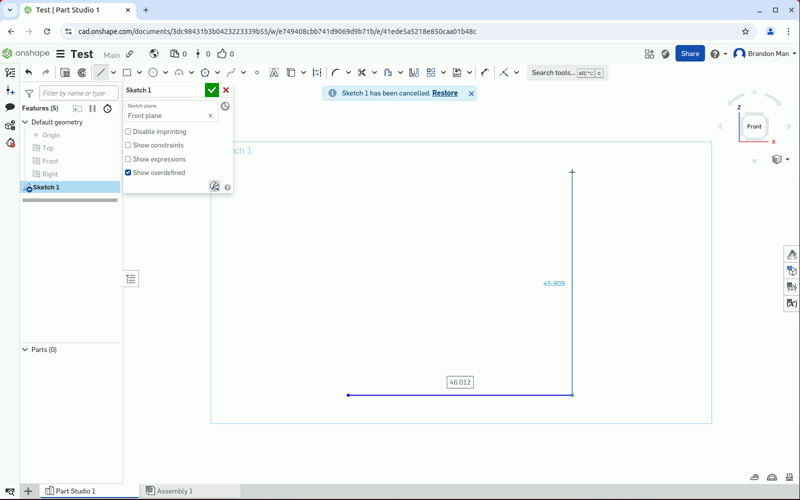
click(572, 171)
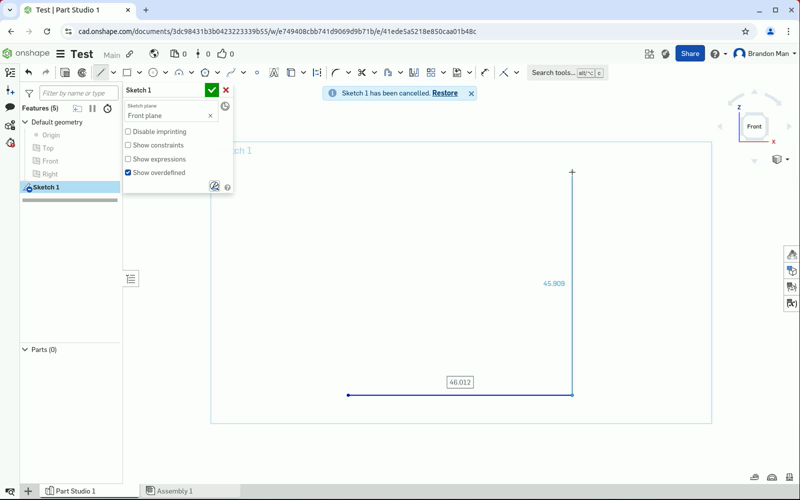
key_up(shift)
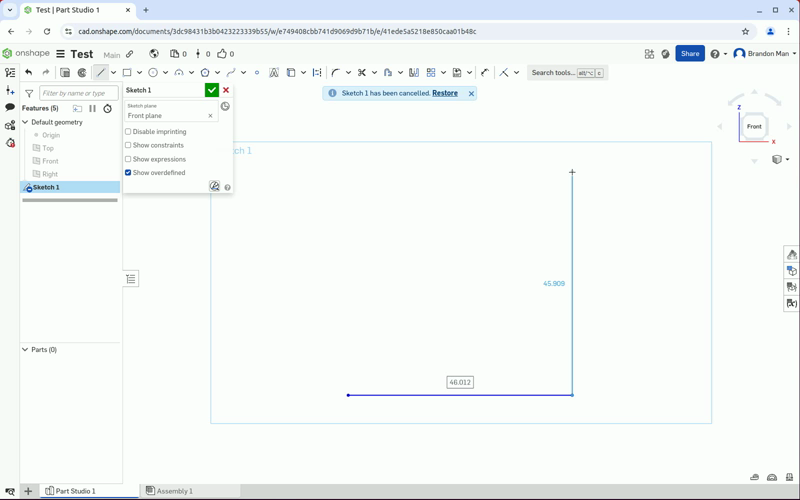
key_down(shift)
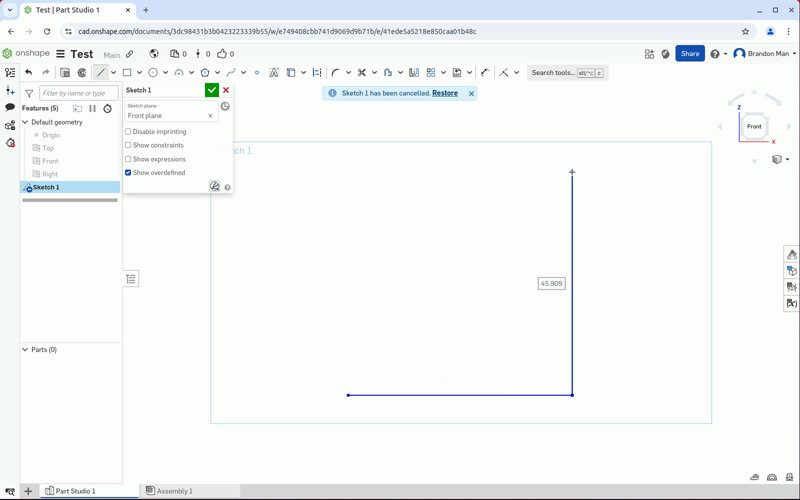
mouse_move(348, 171)
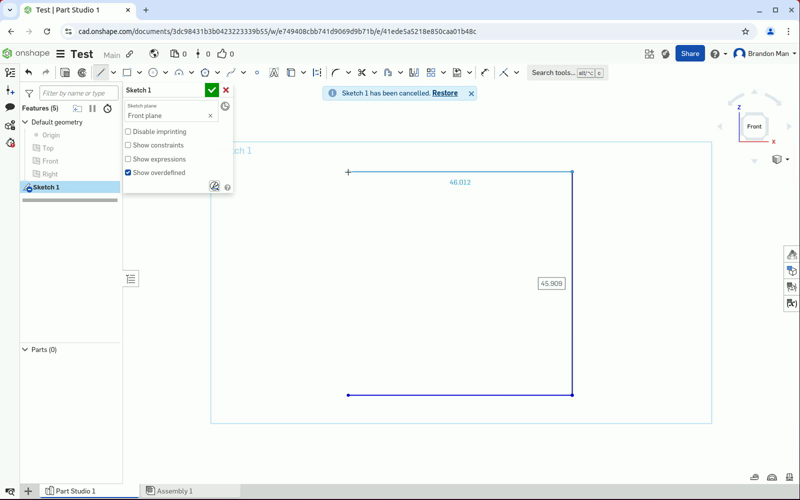
click(348, 171)
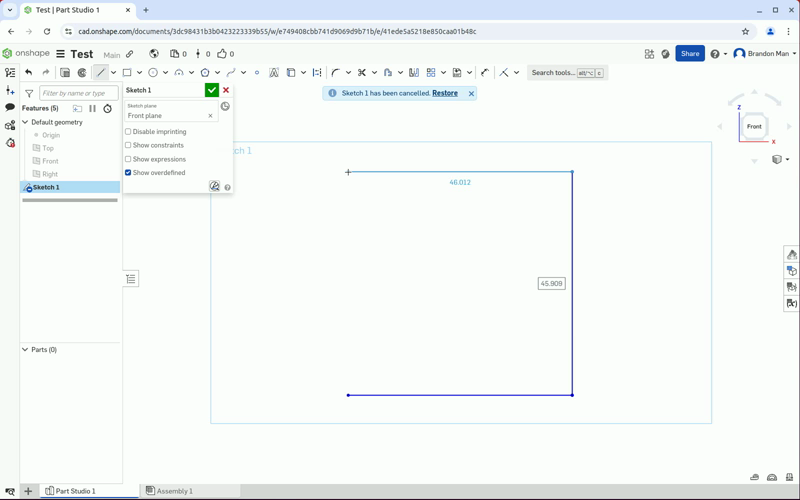
key_up(shift)
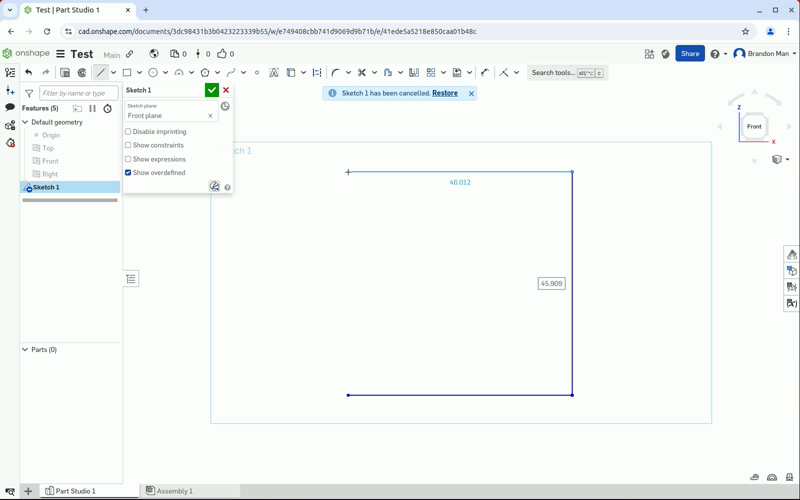
key_down(shift)
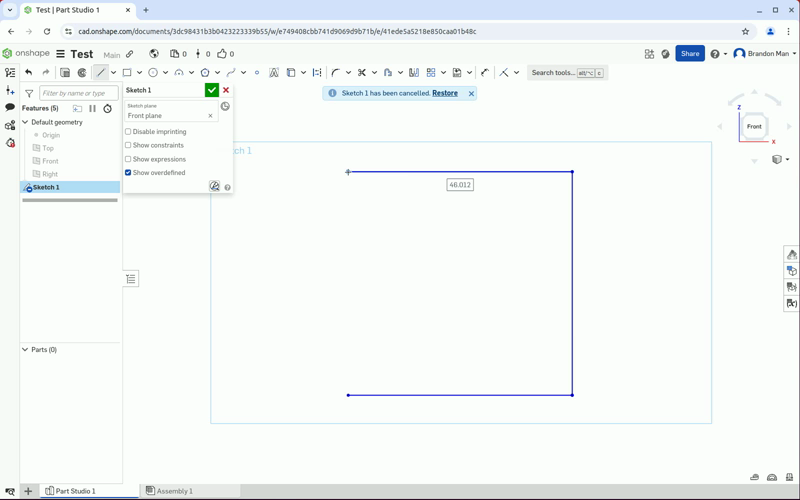
mouse_move(348, 395)
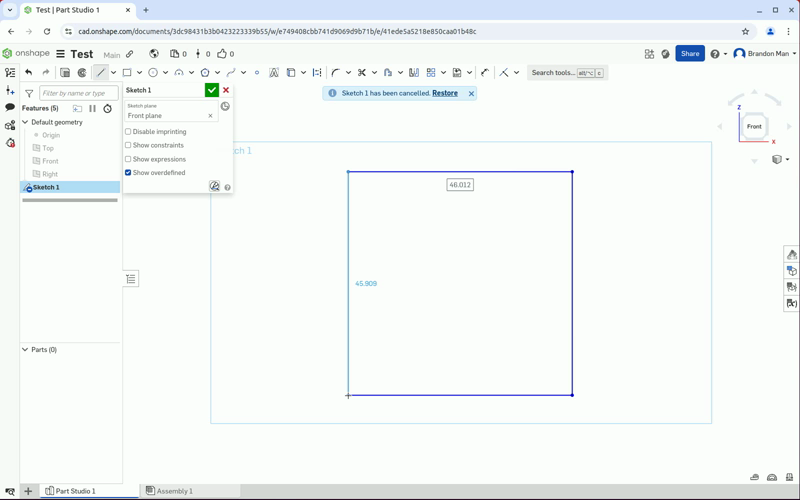
key_up(shift)
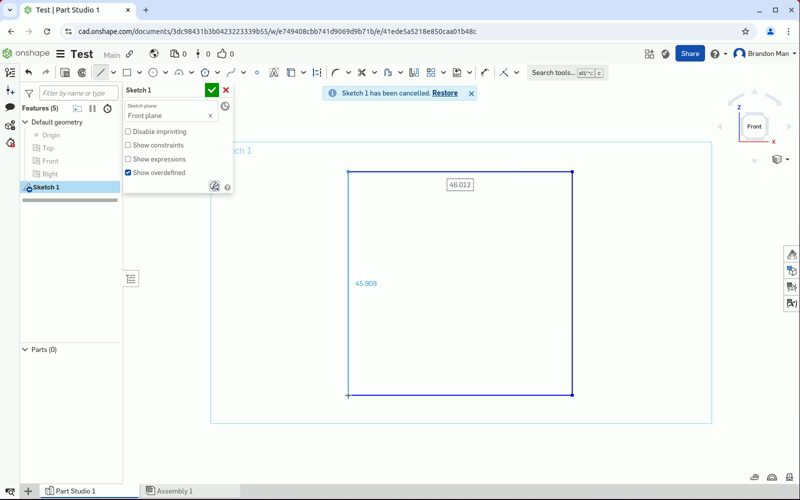
click(348, 395)
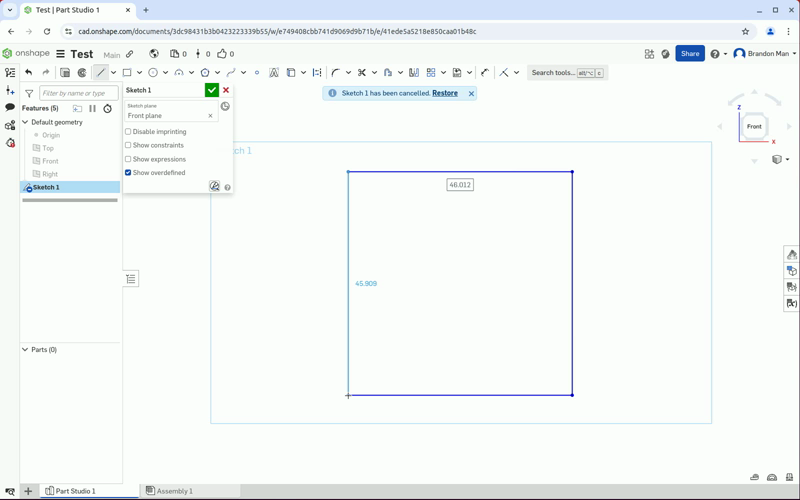
key(esc)
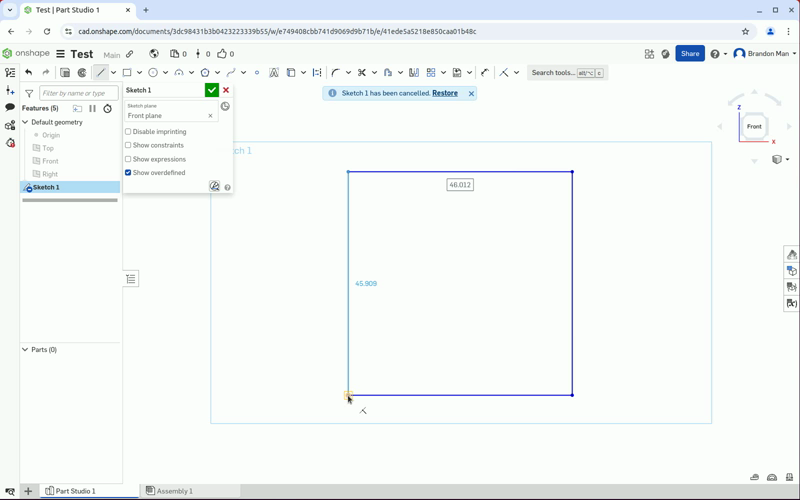
mouse_move(435, 223)
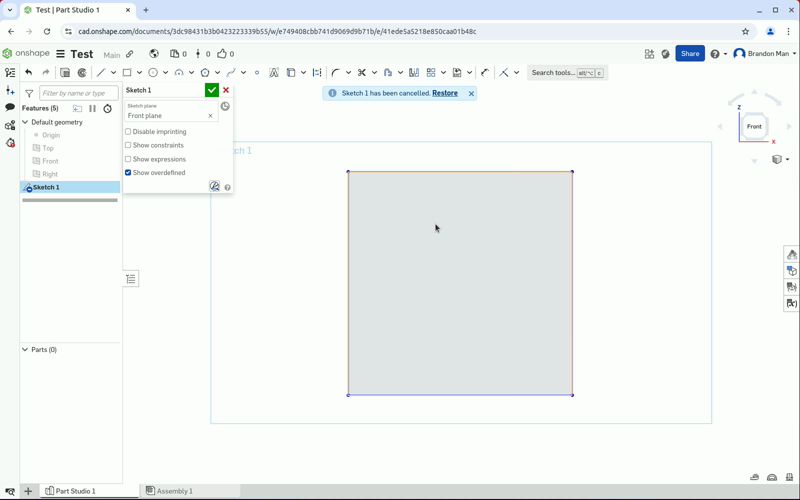
click(435, 223)
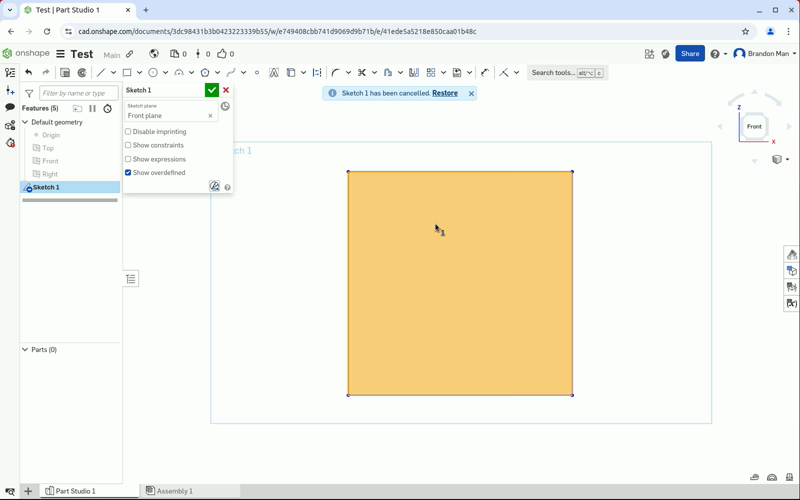
mouse_move(73, 352)
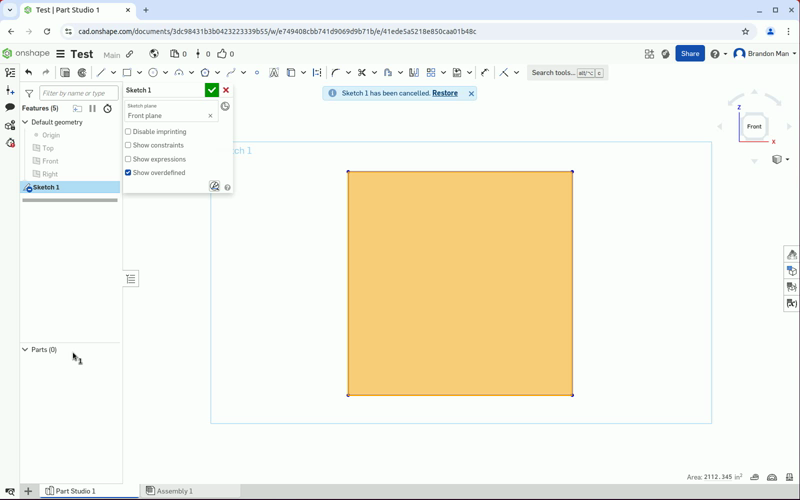
key(shift+y)
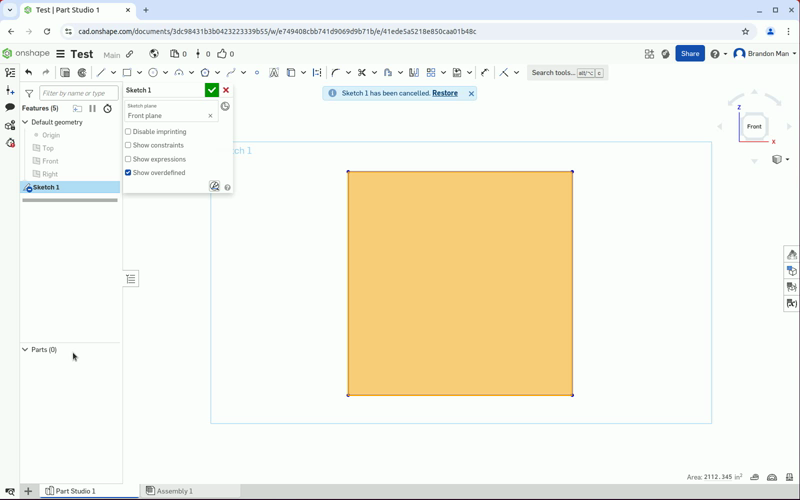
key(shift+e)
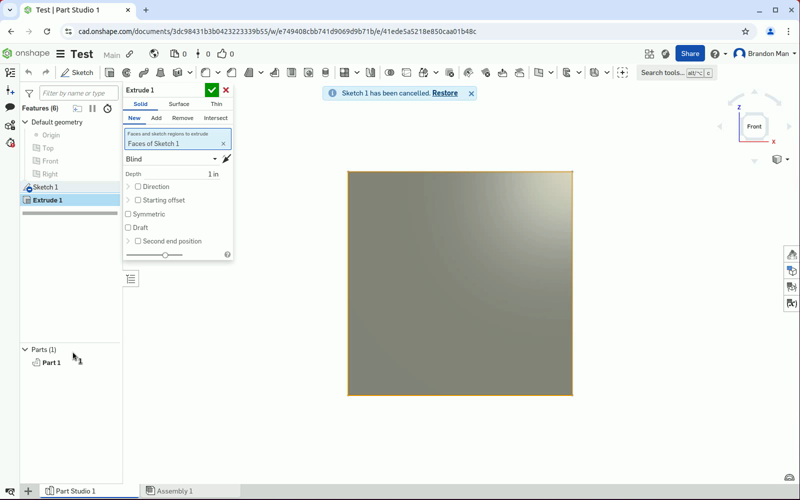
mouse_move(143, 106)
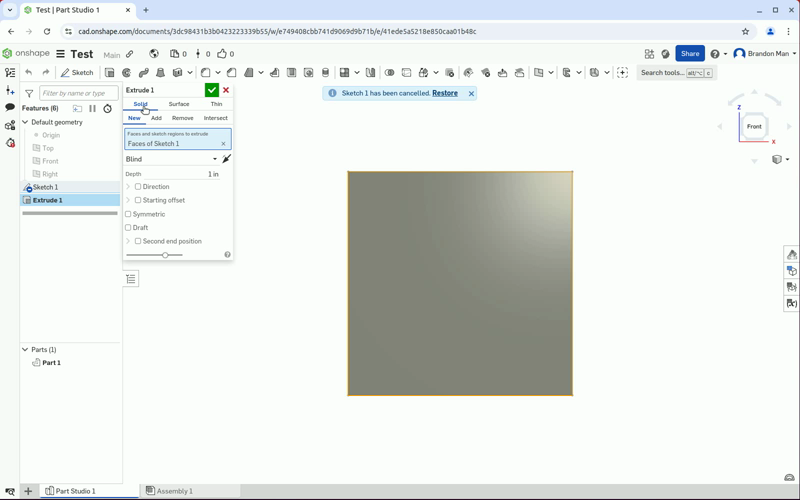
click(143, 106)
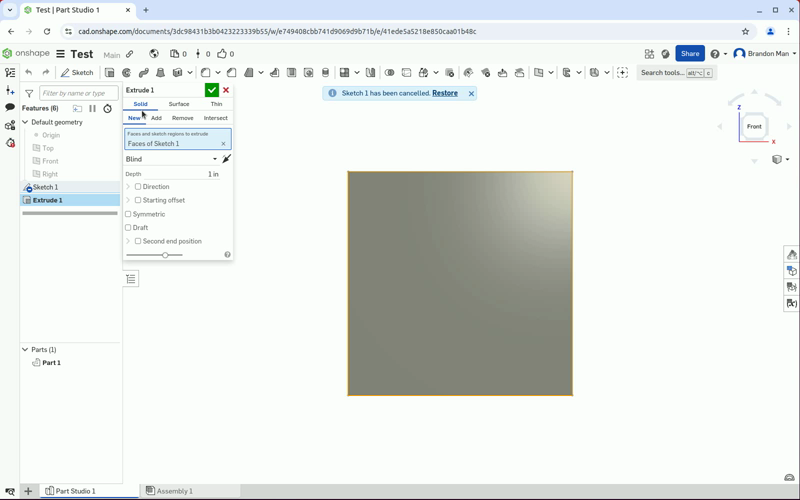
mouse_move(137, 120)
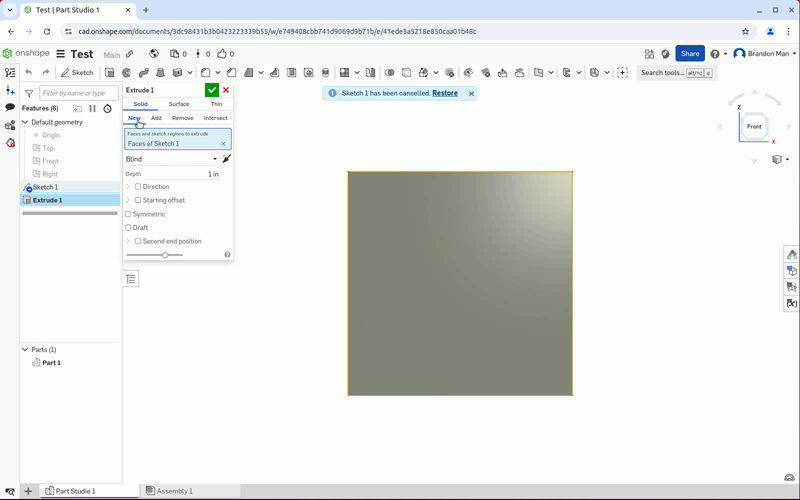
click(137, 120)
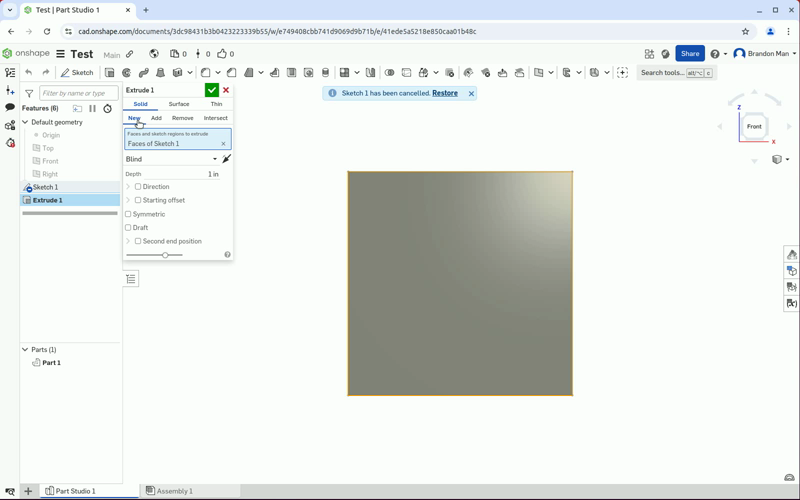
key(tab, 4)
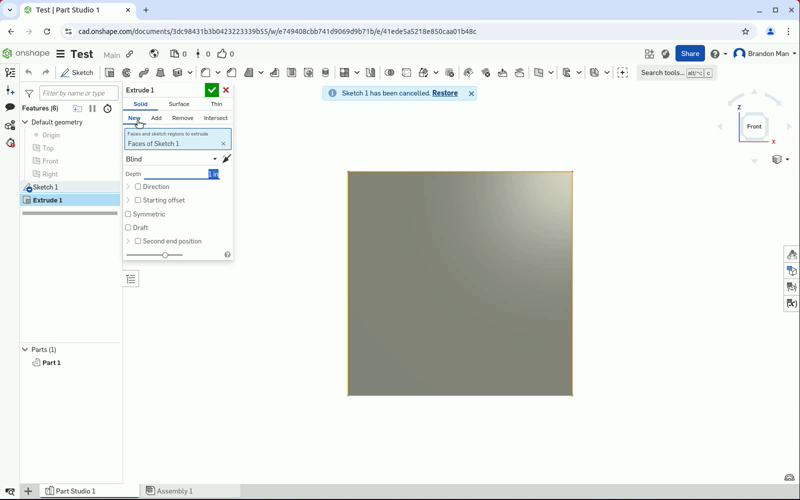
text(11.554)
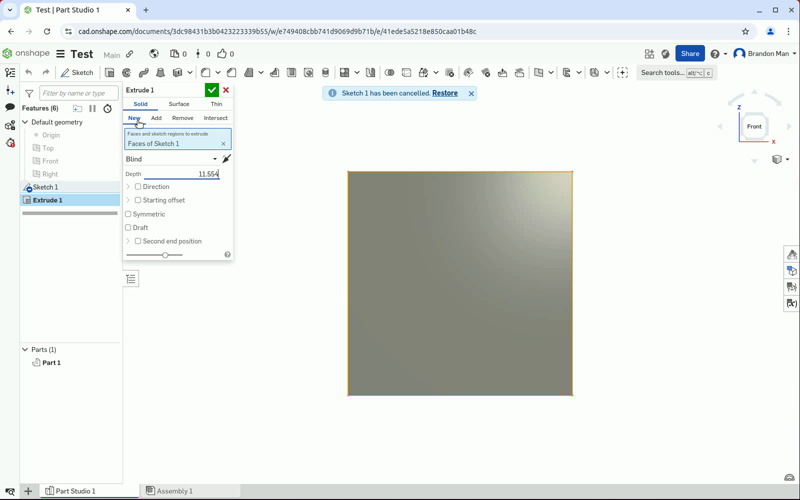
key(enter)
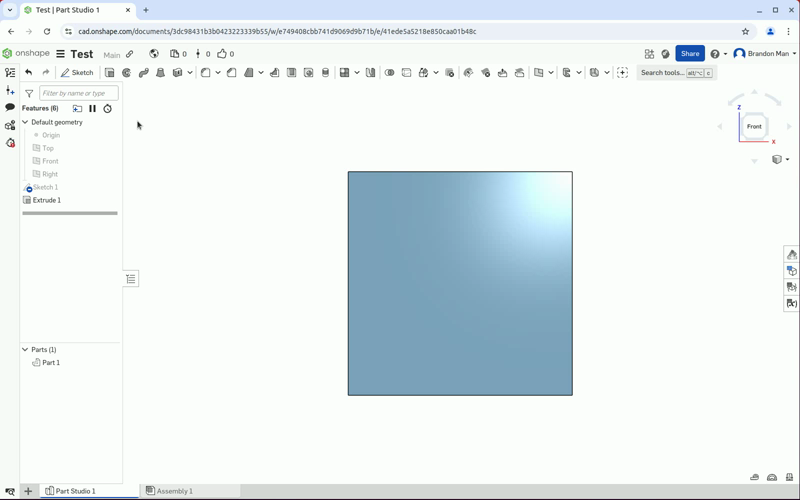
key(shift+h)
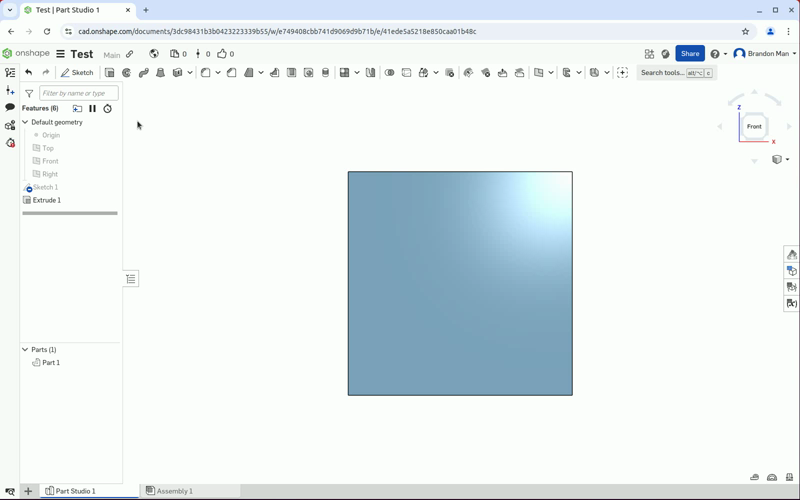
key(shift+h)
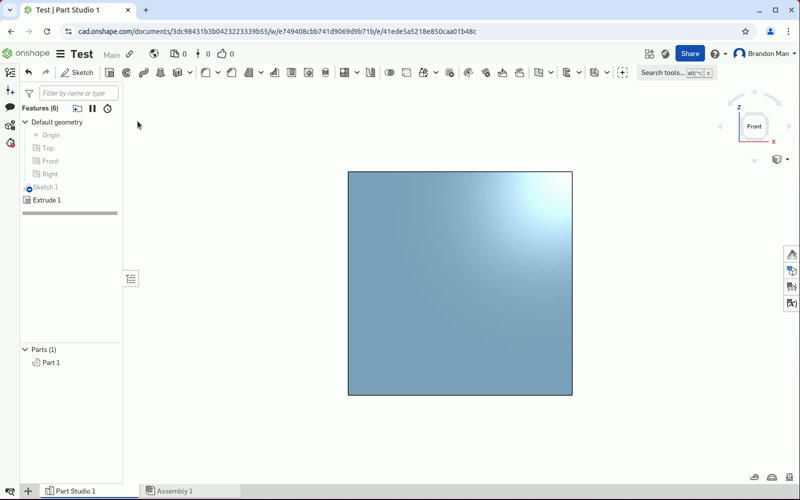
mouse_move(73, 189)
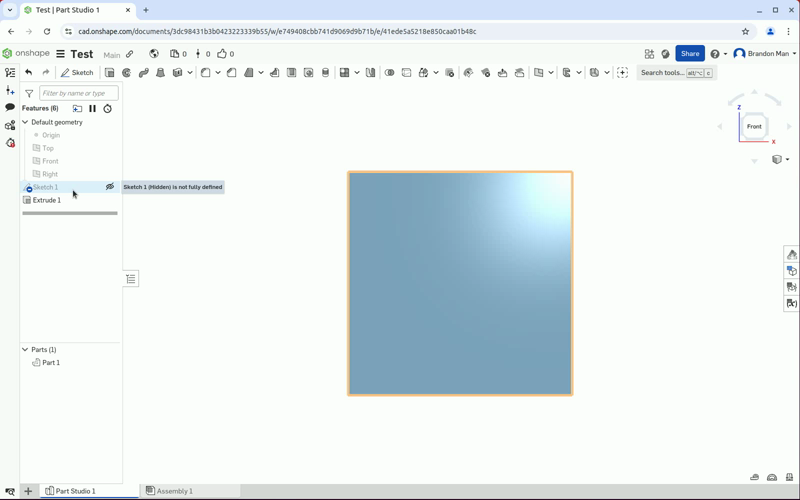
click(73, 189)
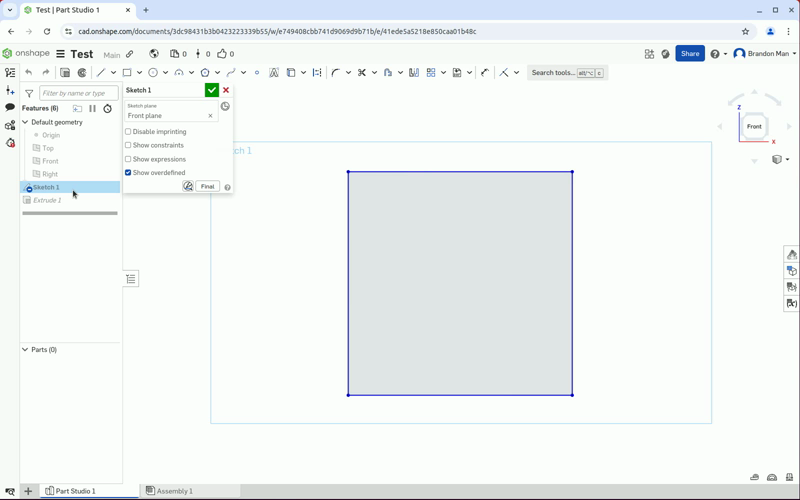
mouse_move(229, 92)
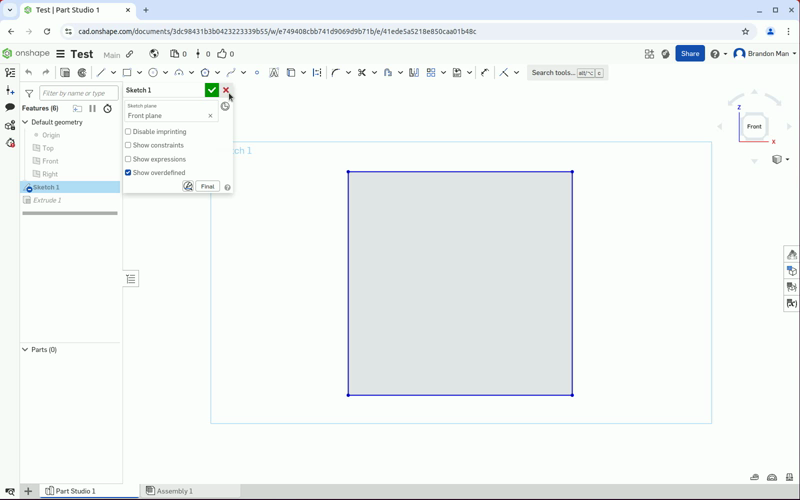
click(229, 92)
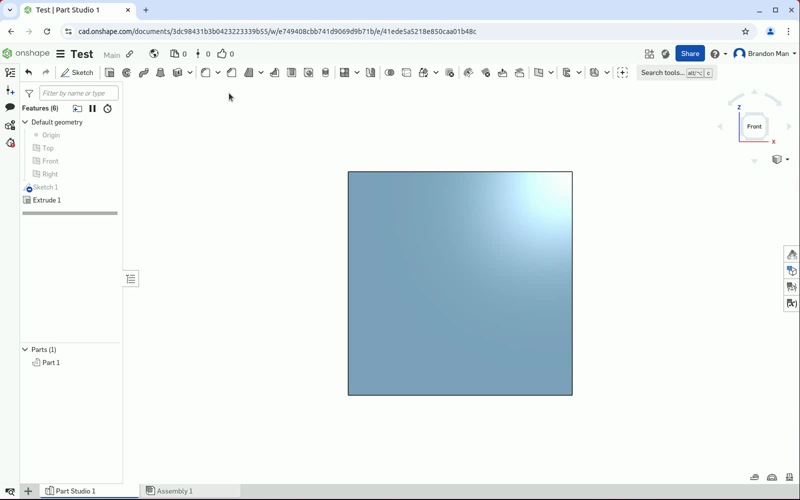
mouse_move(541, 75)
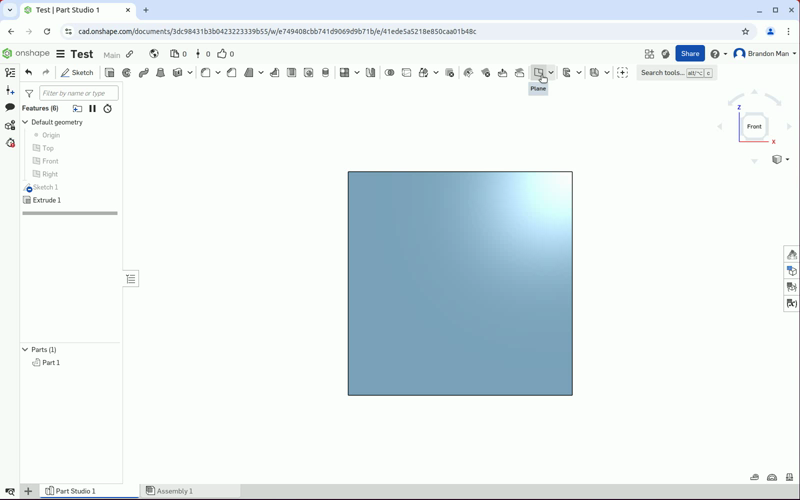
click(541, 75)
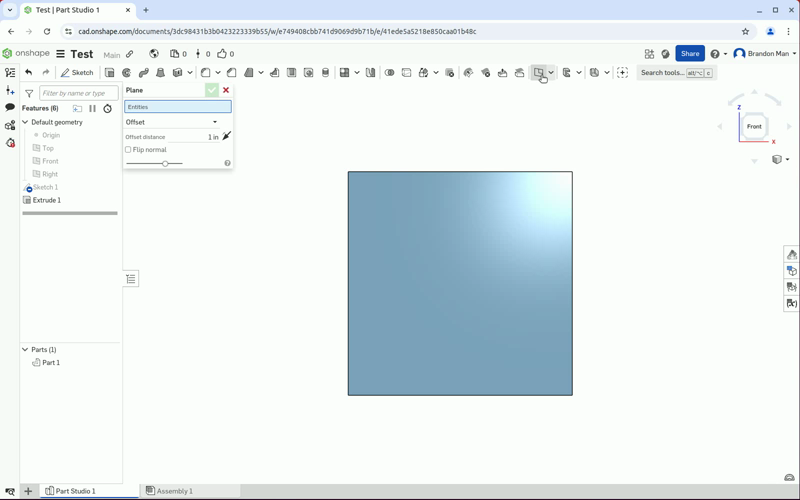
mouse_move(73, 163)
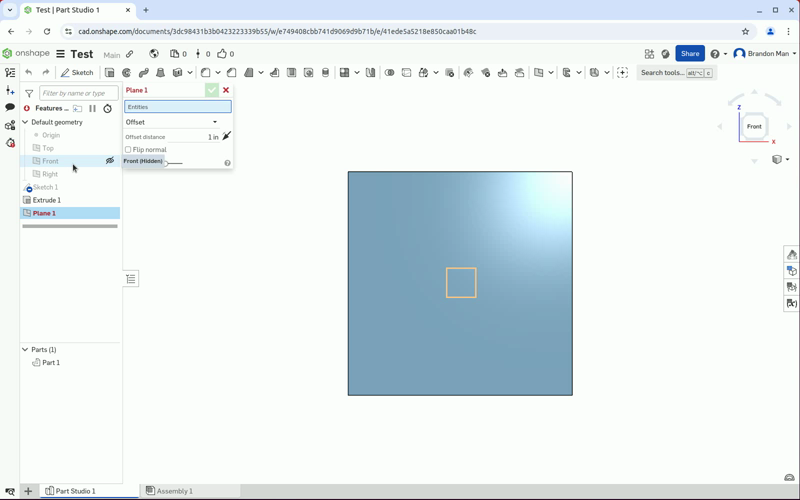
click(73, 163)
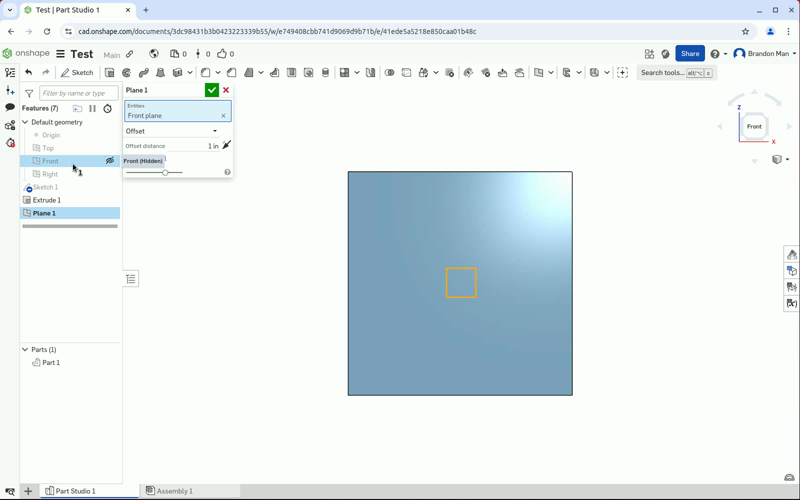
key(tab, 2)
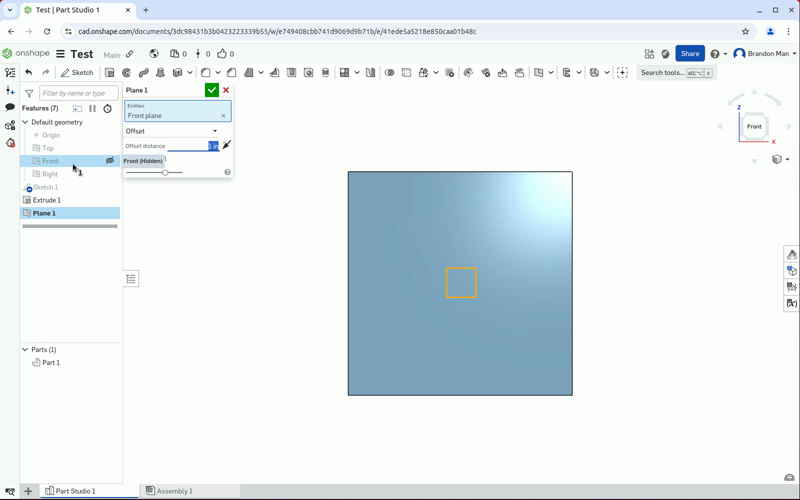
text(11.554)
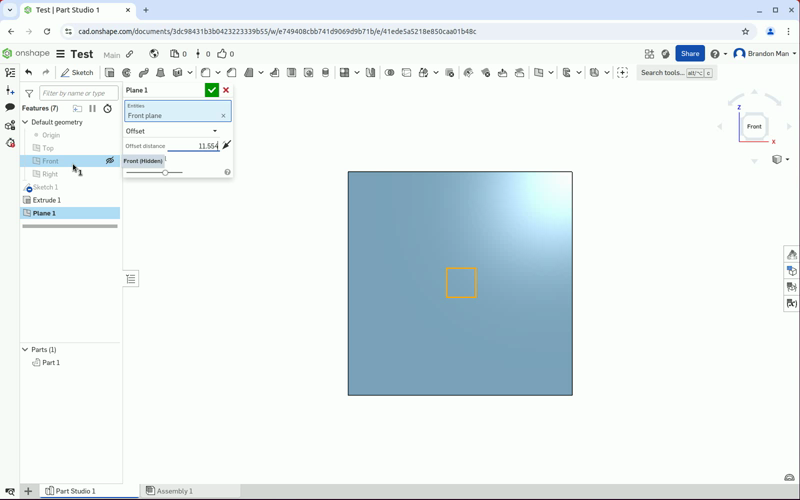
key(enter, 2)
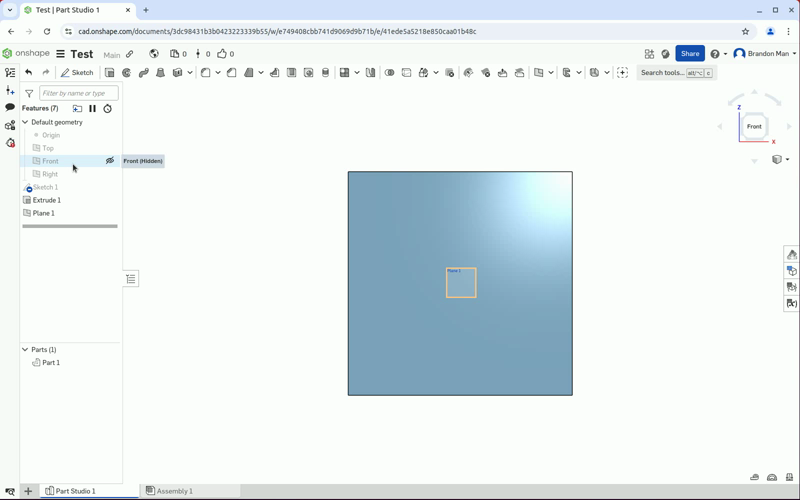
key(shift+s)
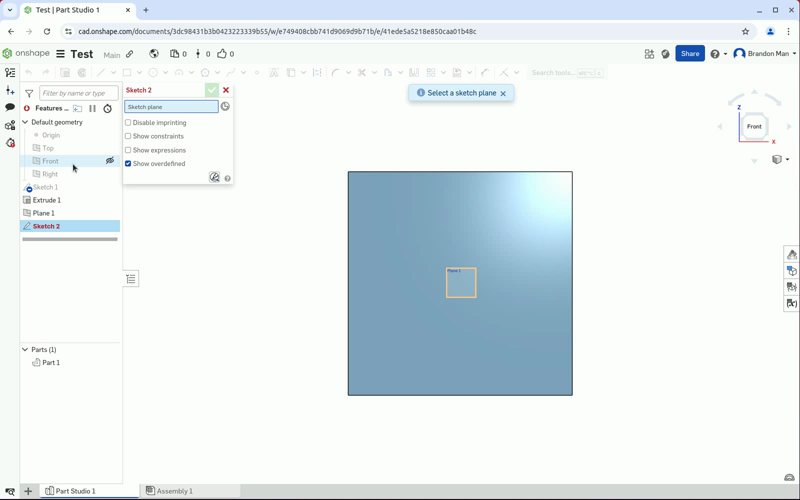
mouse_move(73, 215)
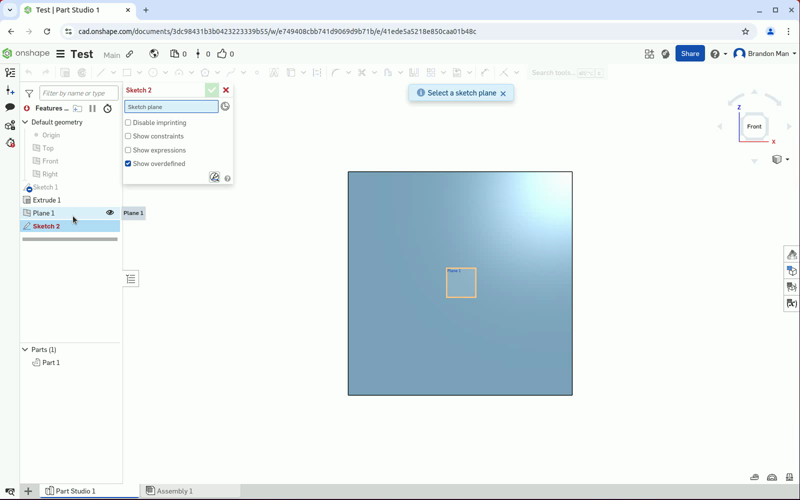
click(73, 215)
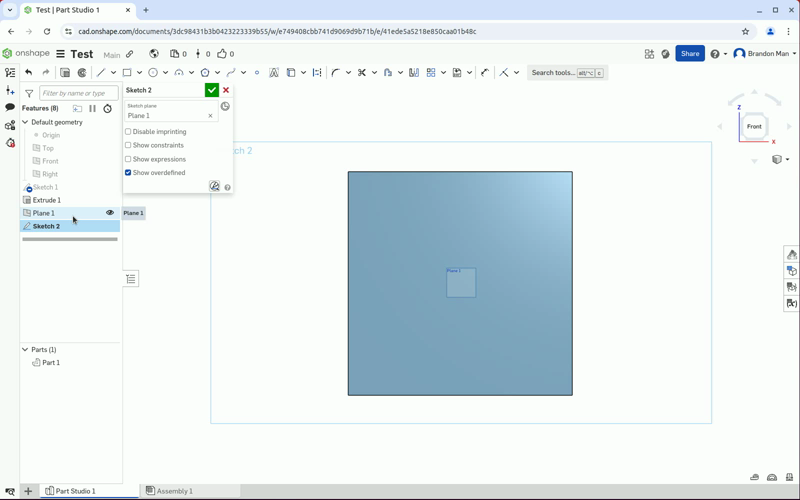
mouse_move(73, 352)
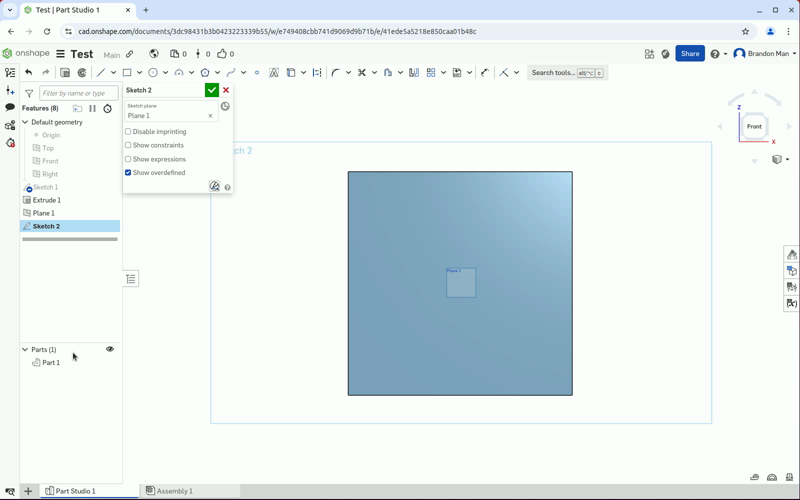
key(y)
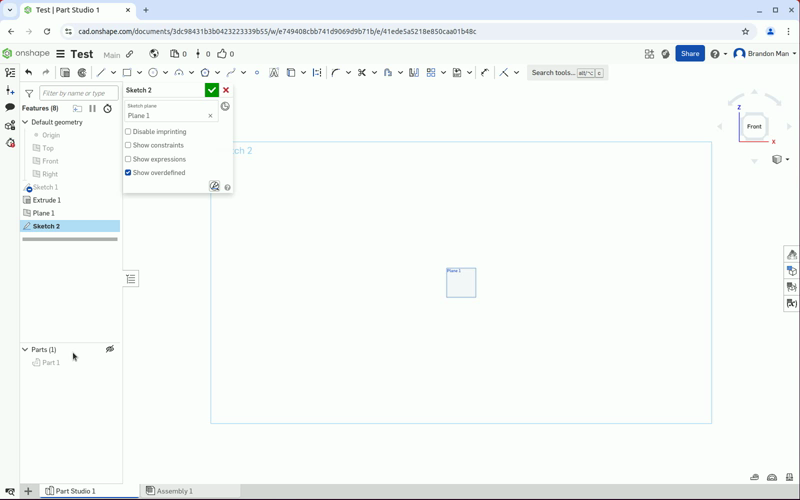
key(c)
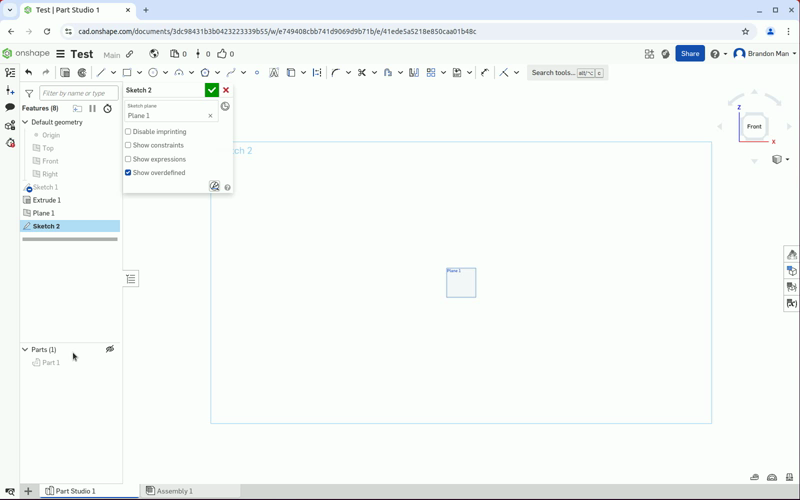
key_down(shift)
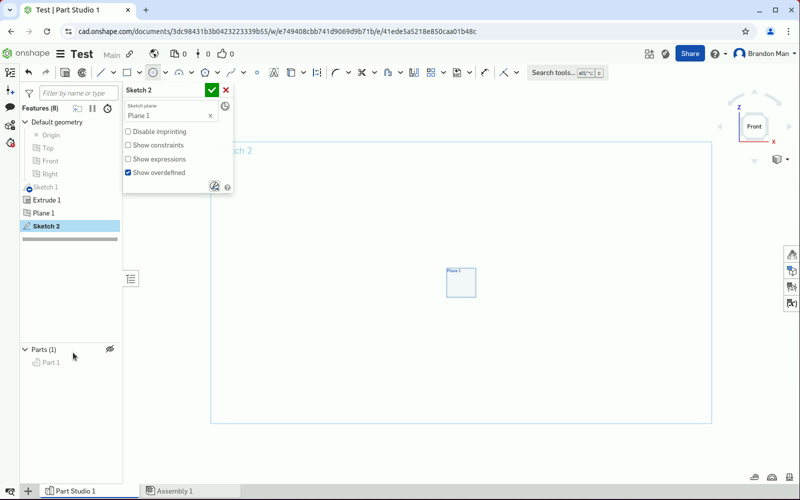
mouse_move(483, 305)
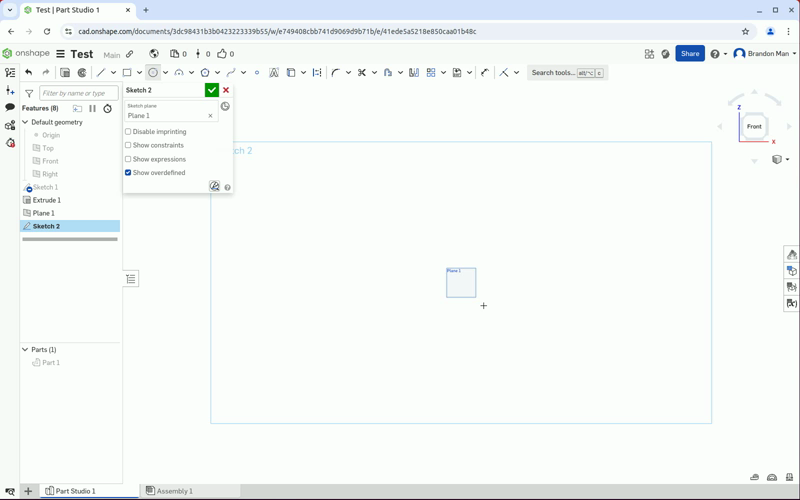
click(483, 305)
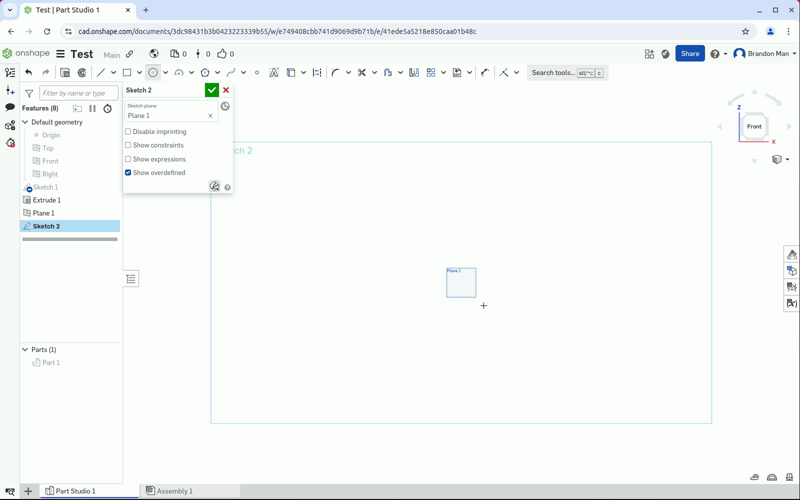
key_up(shift)
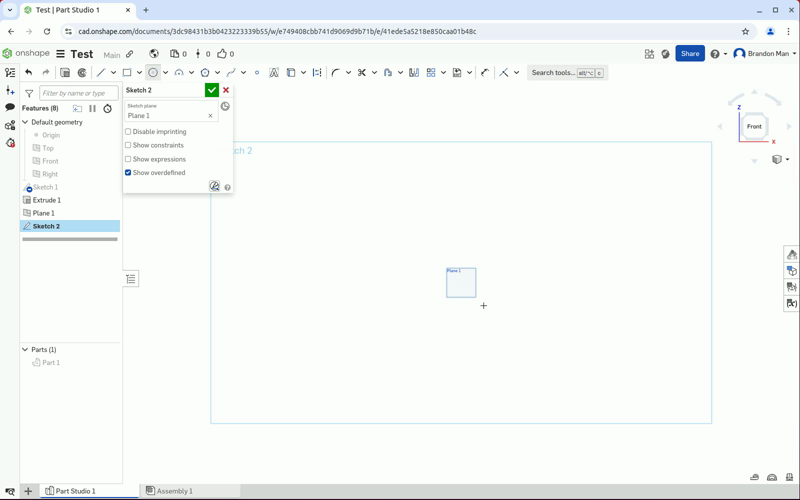
mouse_move(566, 305)
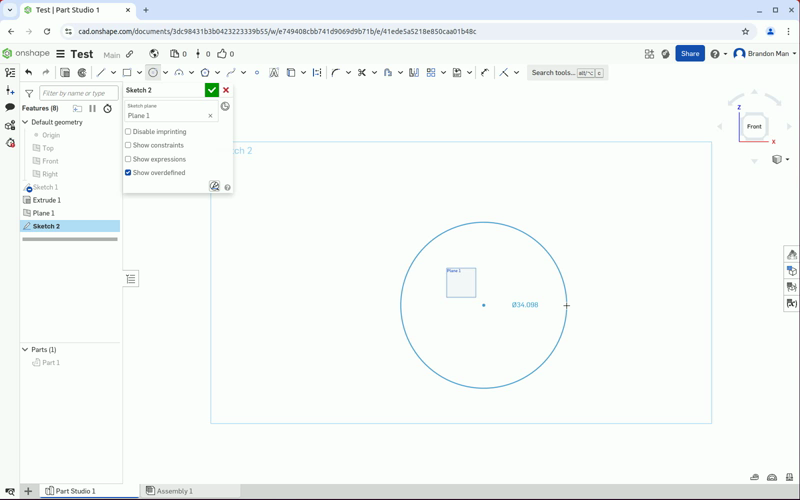
click(566, 305)
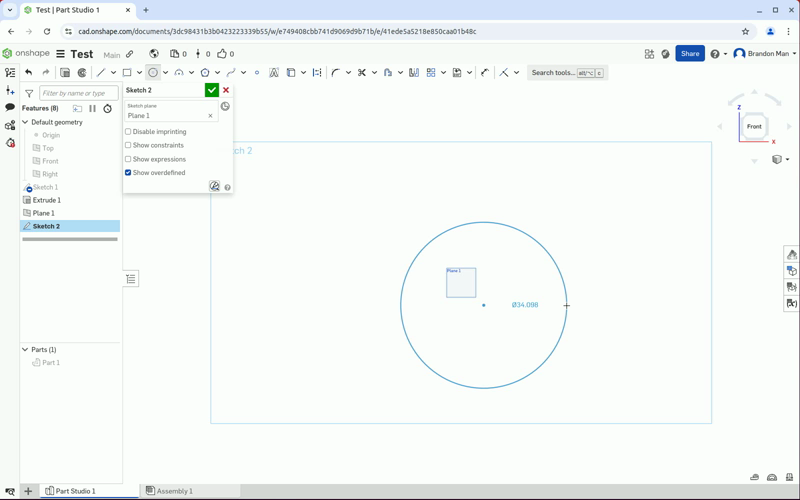
key(esc)
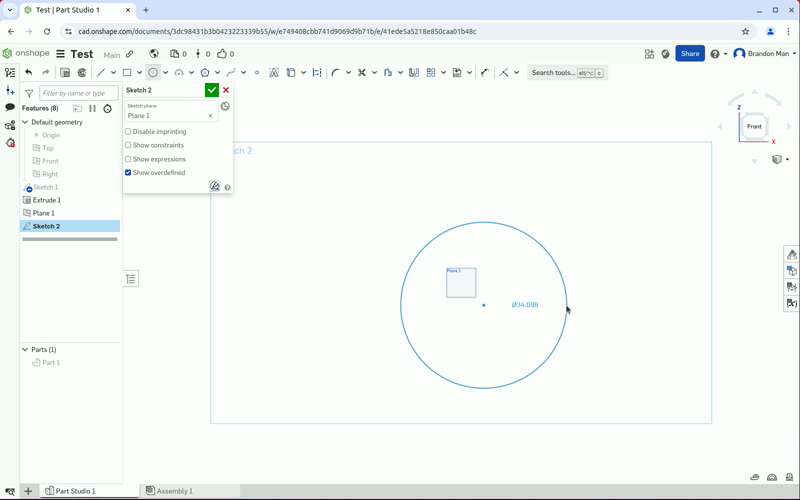
mouse_move(434, 276)
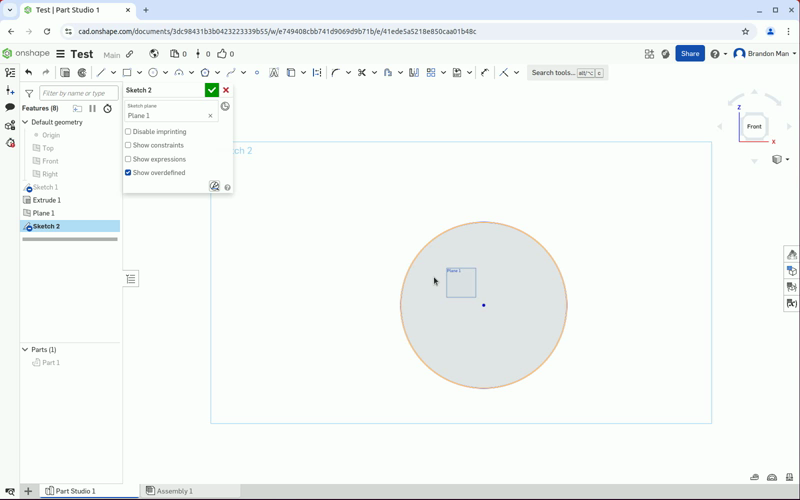
click(434, 276)
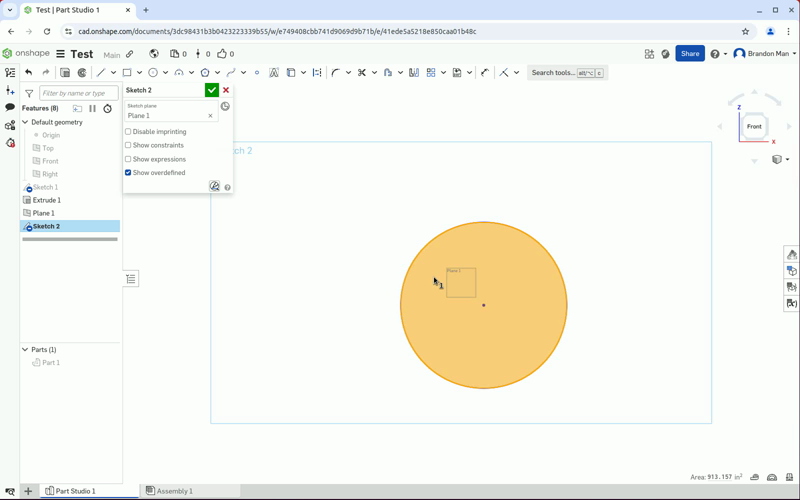
mouse_move(73, 352)
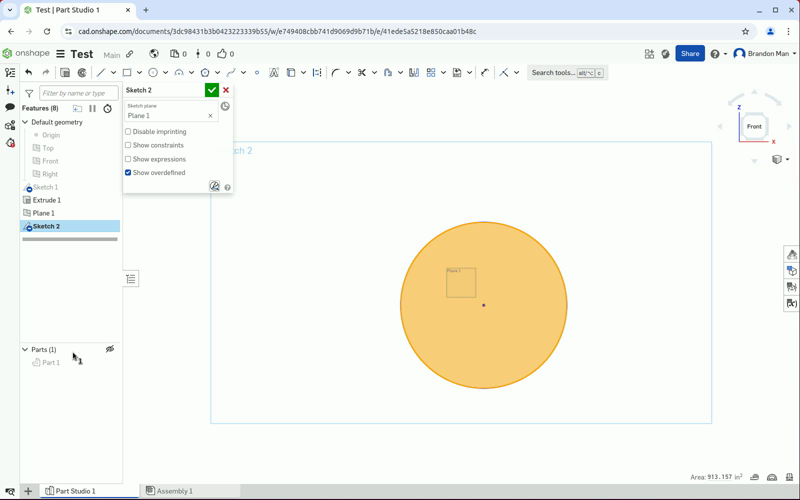
key(shift+y)
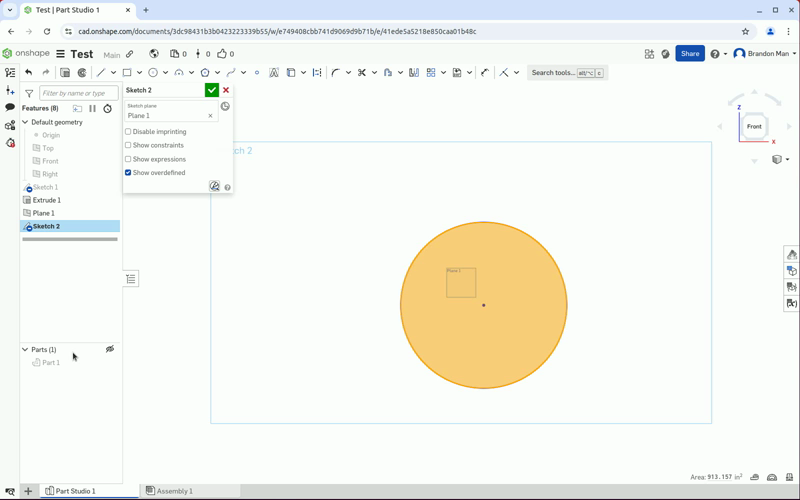
key(shift+e)
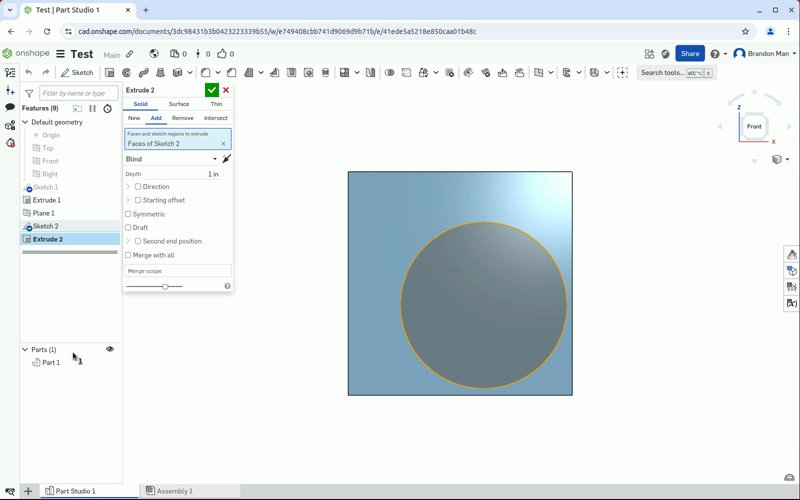
mouse_move(143, 106)
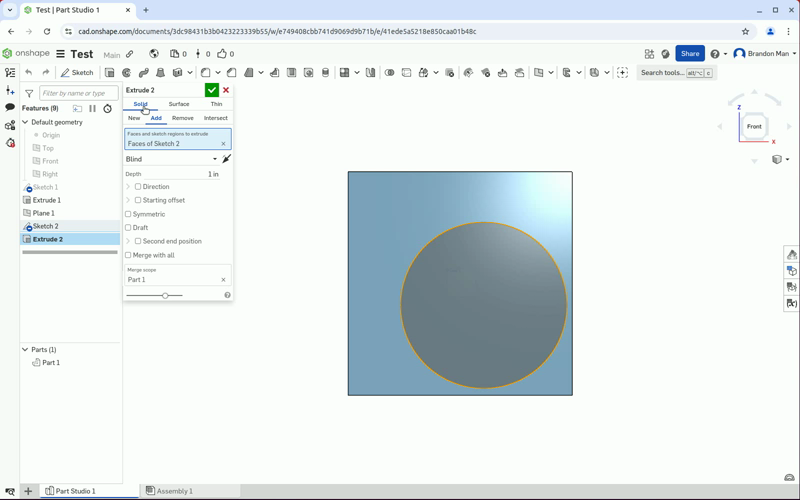
click(143, 106)
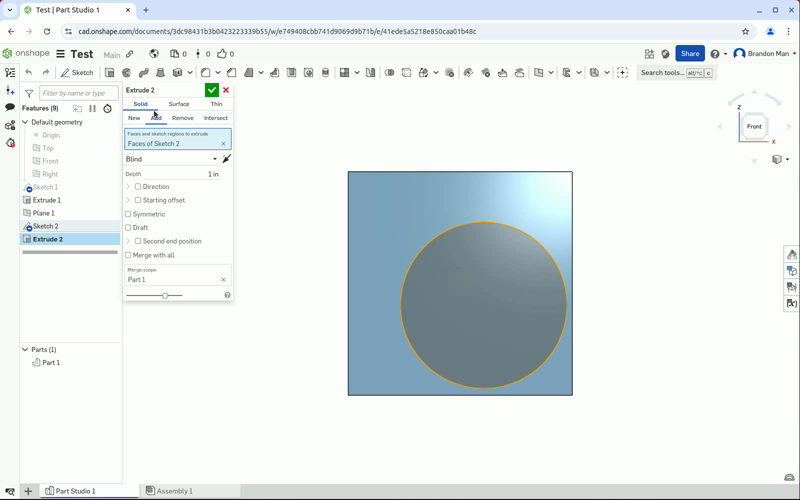
mouse_move(186, 120)
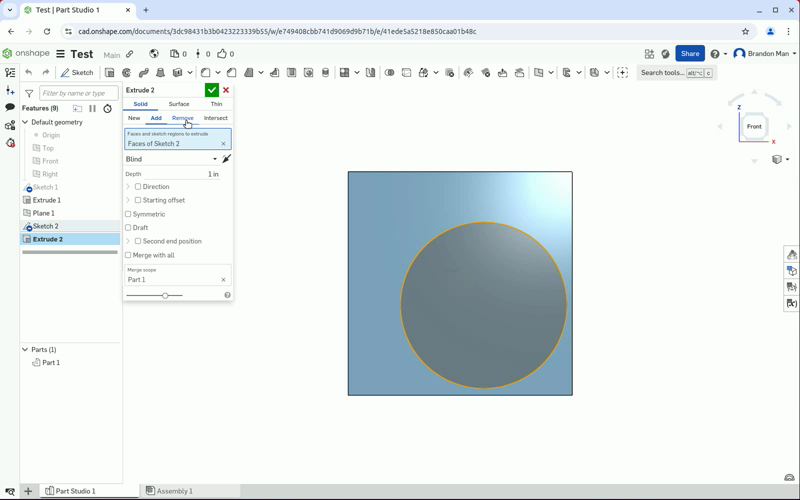
click(186, 120)
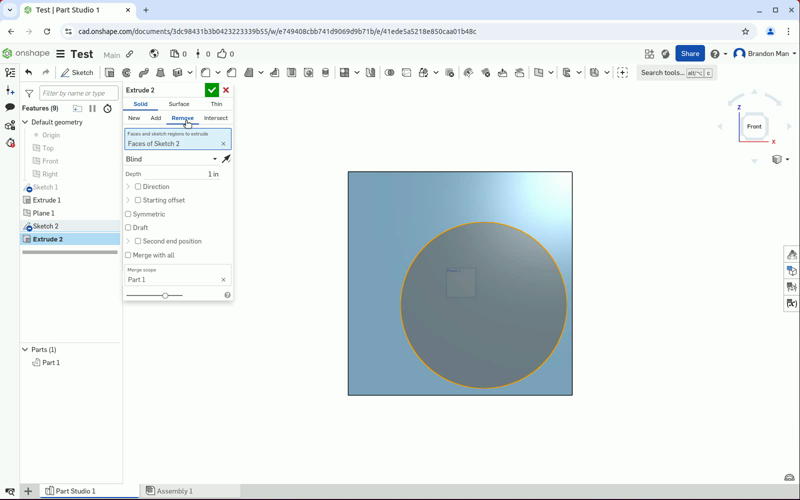
key(tab, 4)
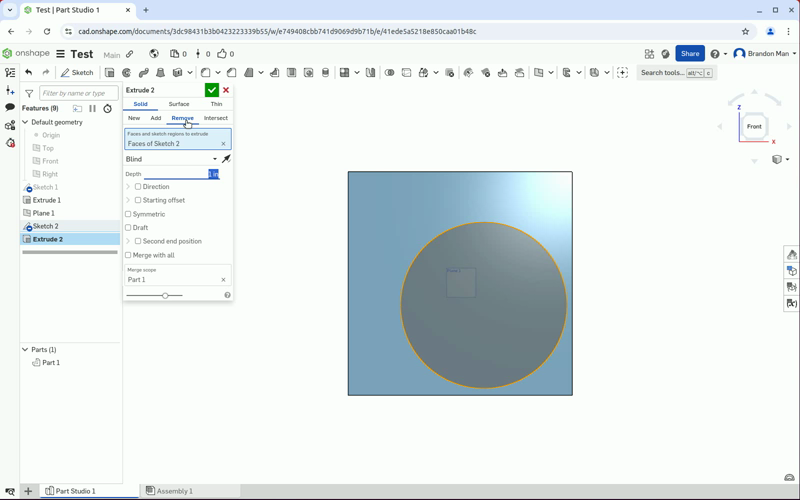
text(11.554)
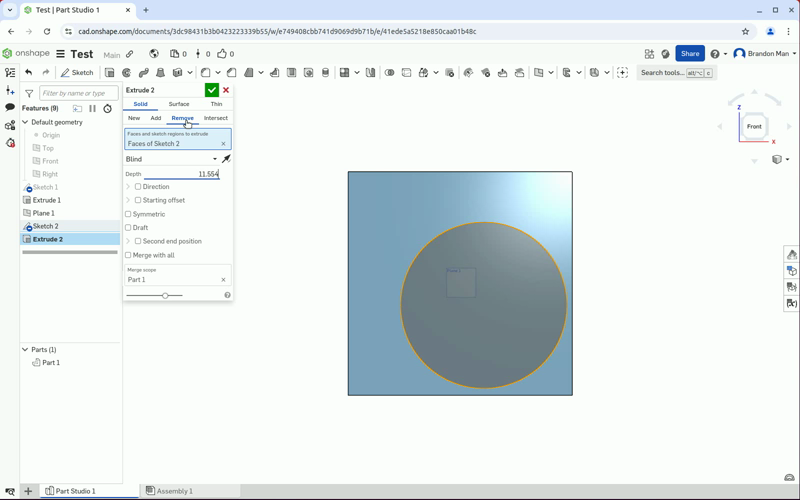
key(tab, 6)
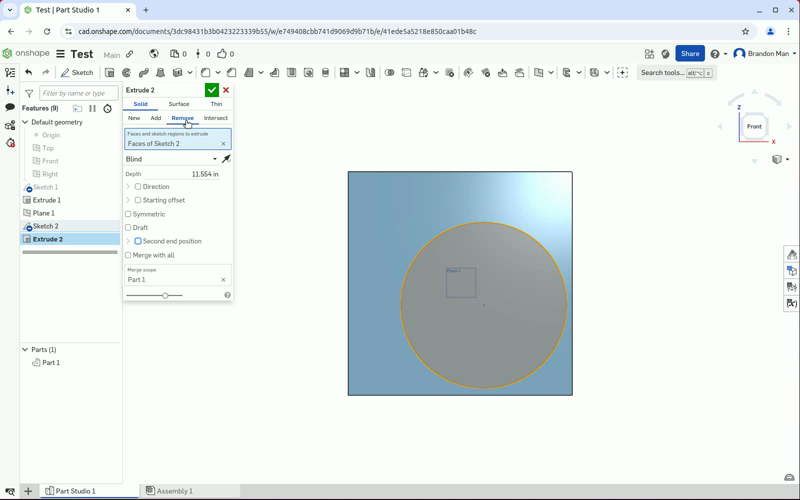
key(space)
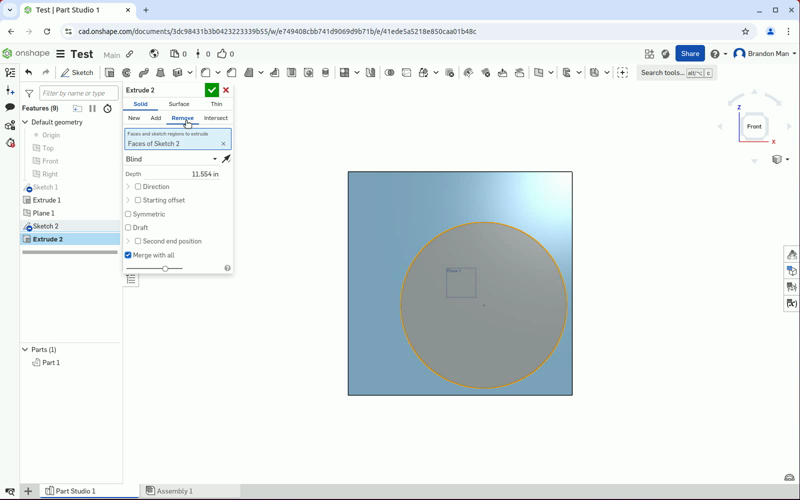
key(enter)
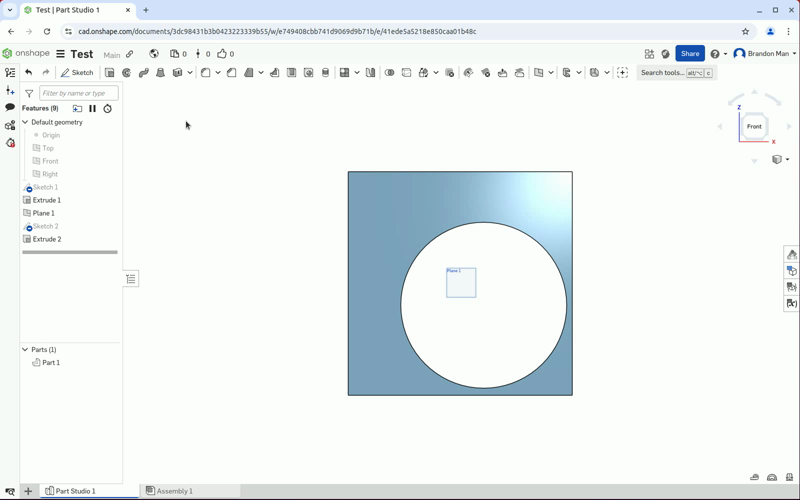
key(shift+h)
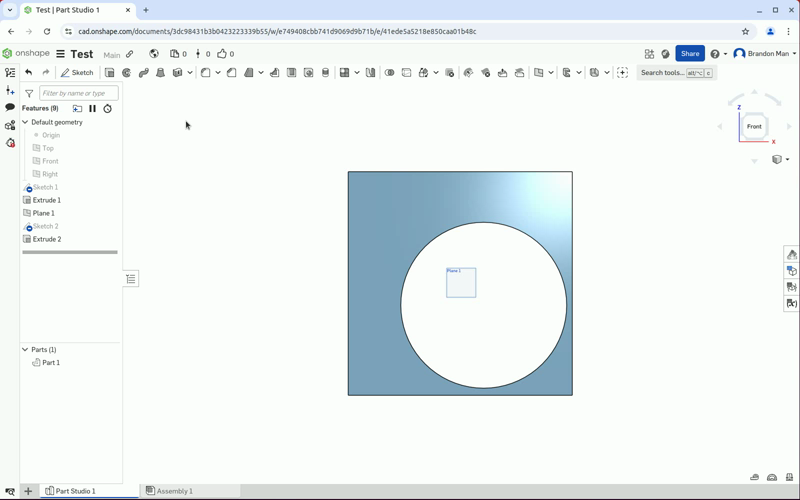
key(shift+h)
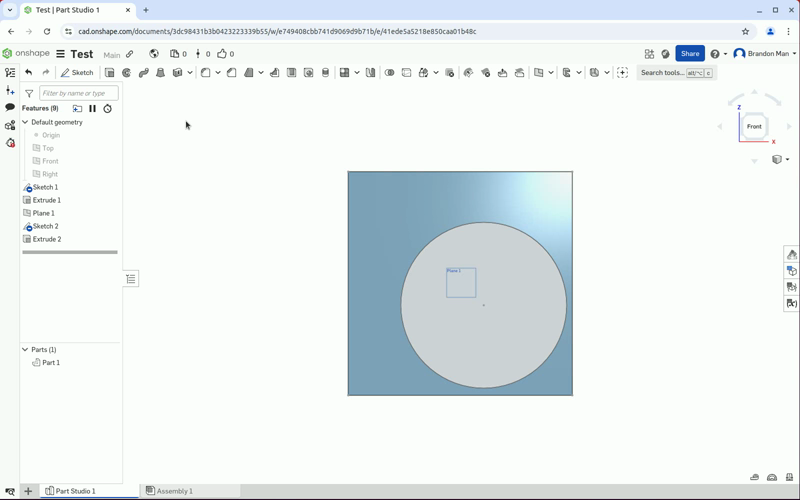
key(shift+7)
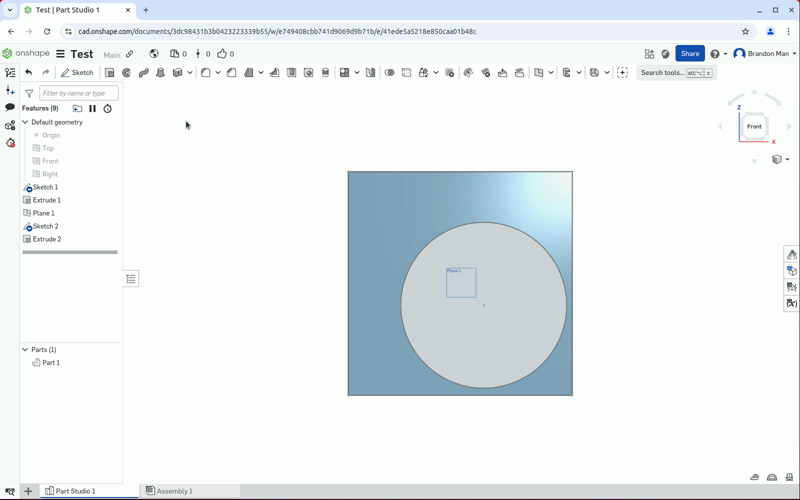
key(left, 2)
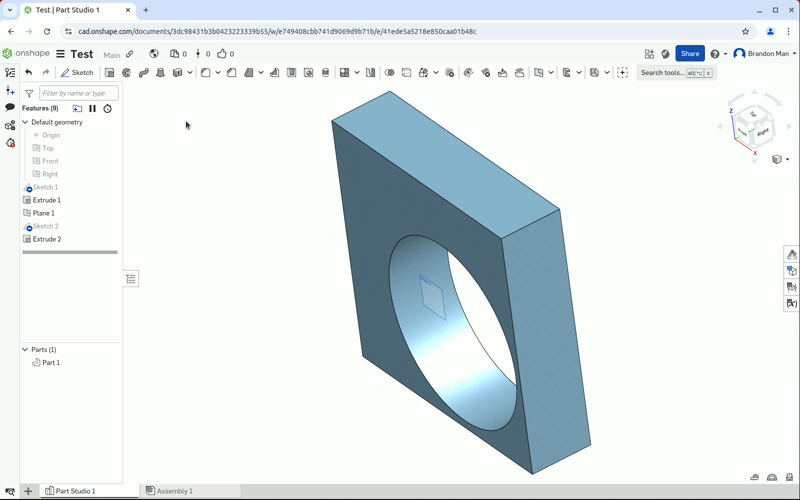
key(down, 2)
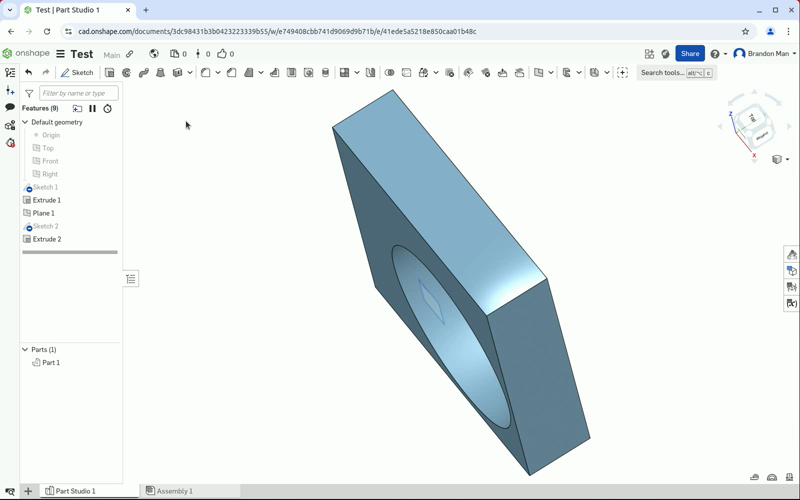
key(up, 2)
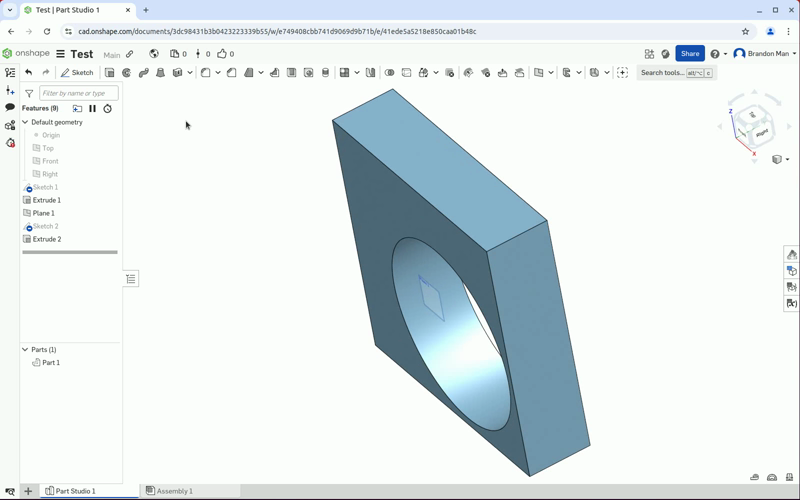
key(right, 2)
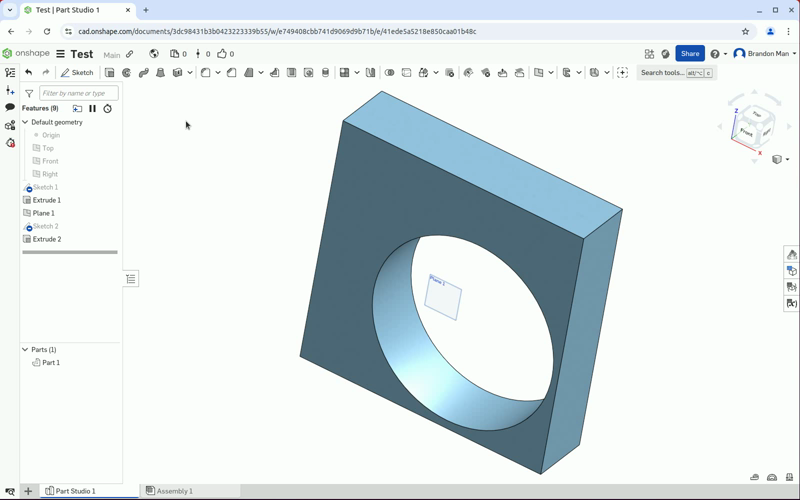
mouse_move(73, 189)
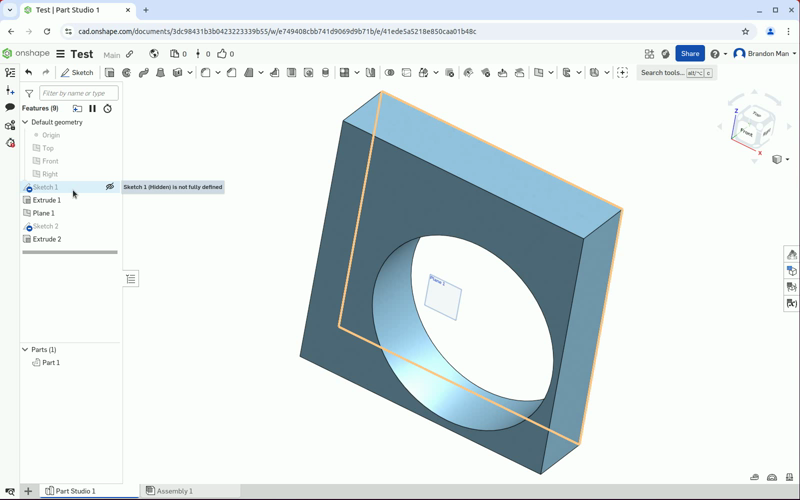
click(73, 189)